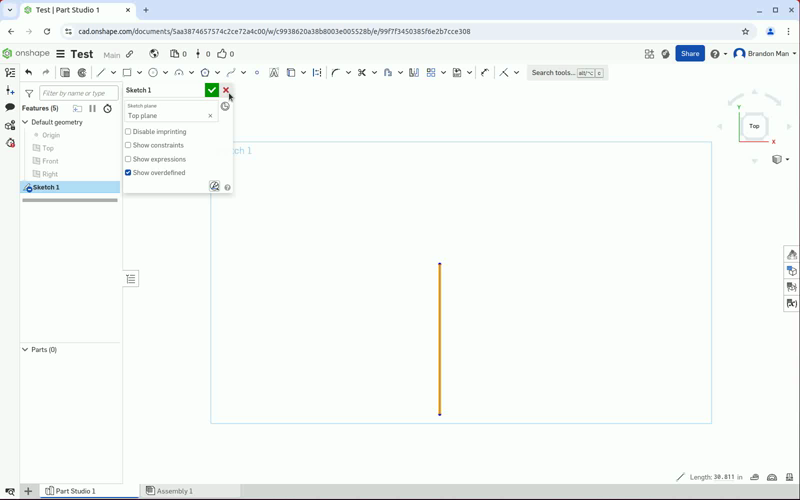
key(shift+h)
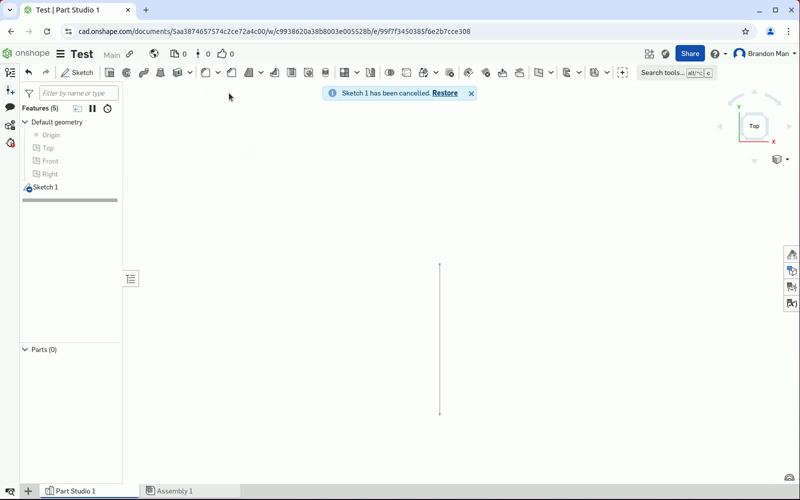
key(shift+s)
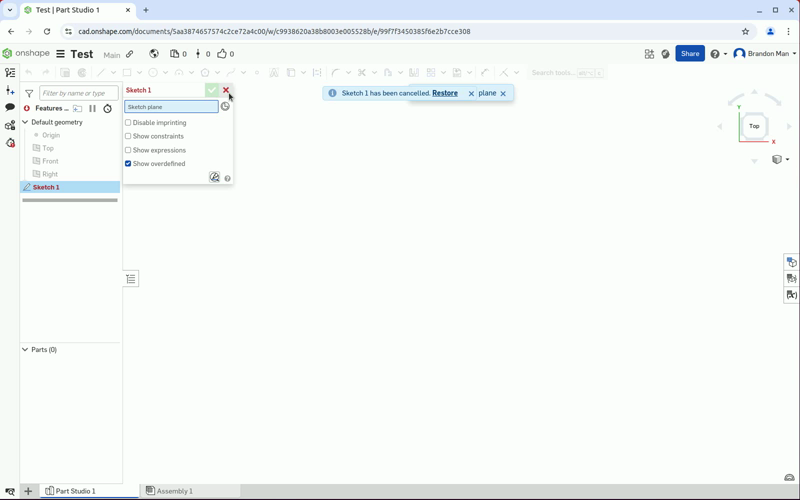
mouse_move(73, 150)
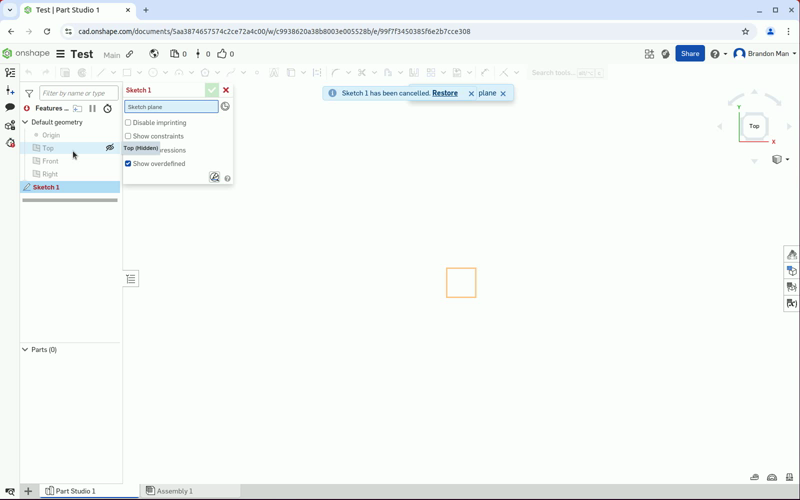
click(73, 150)
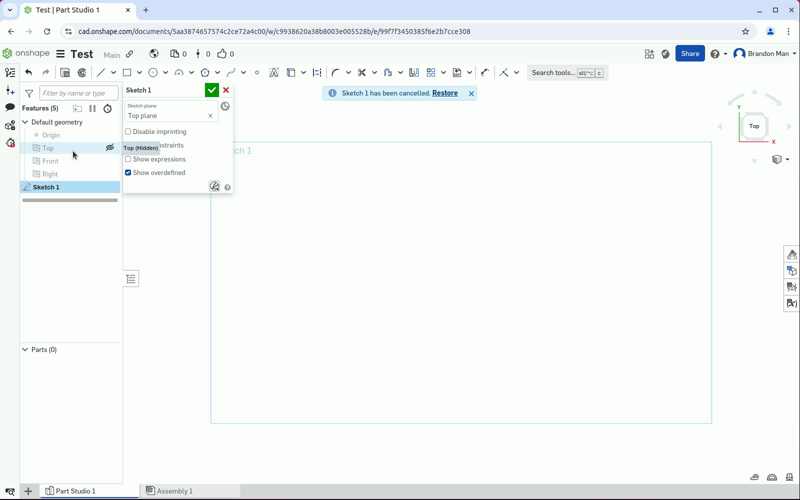
mouse_move(73, 352)
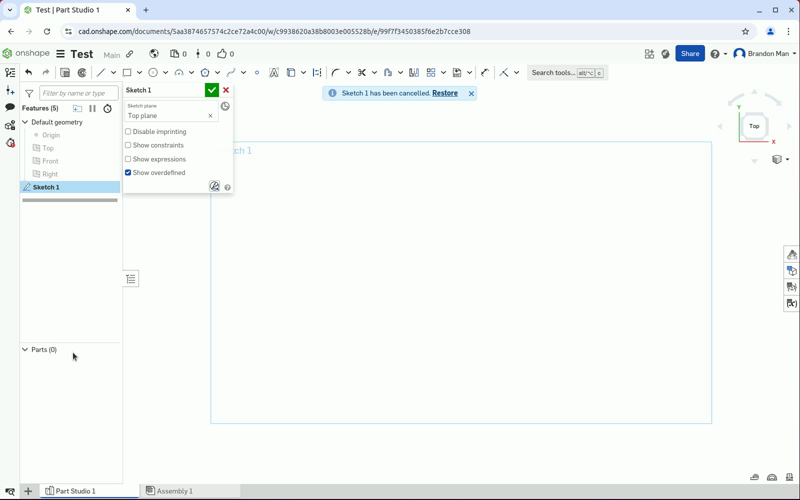
key(y)
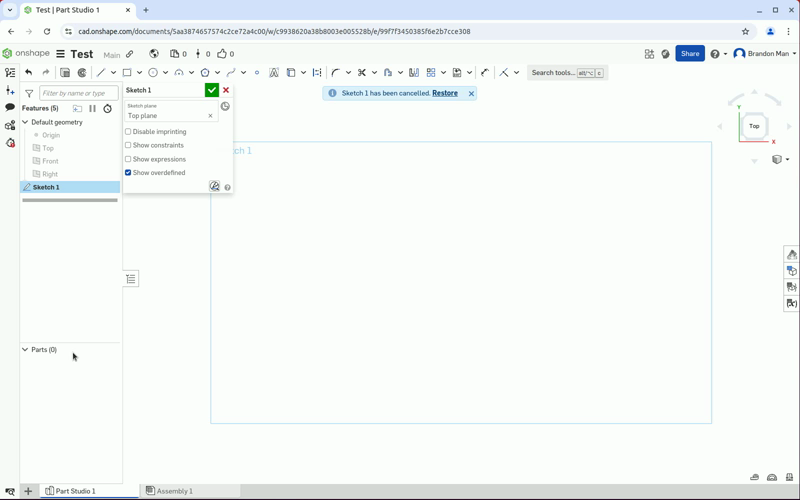
key(c)
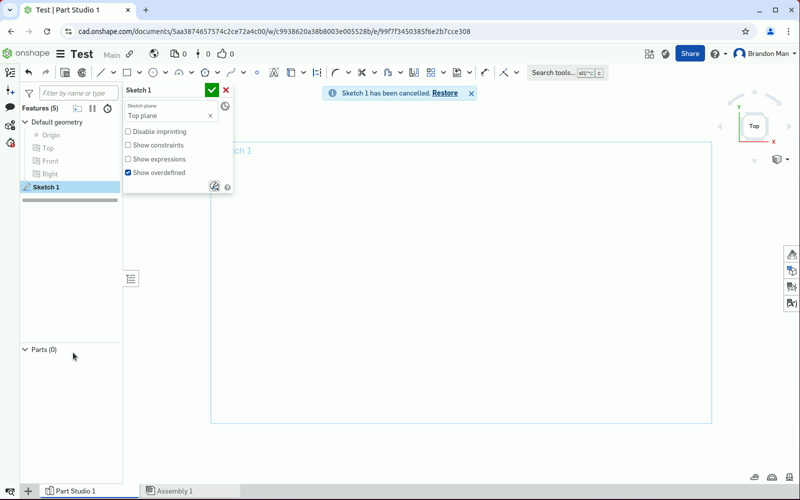
key_down(shift)
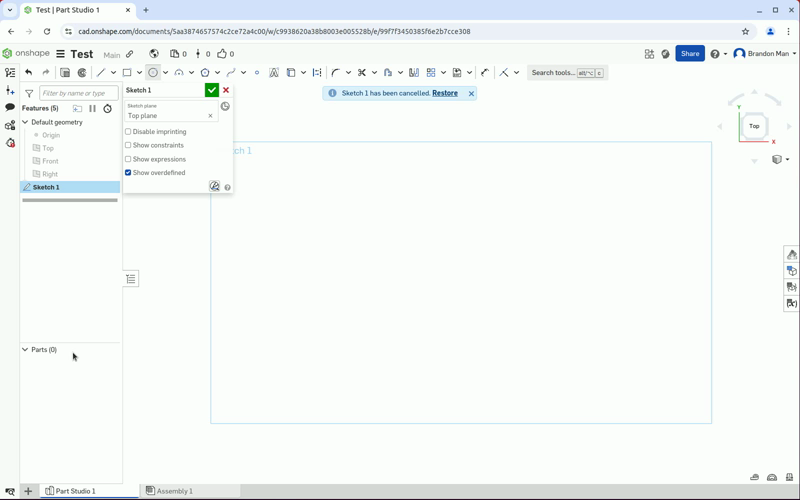
mouse_move(397, 282)
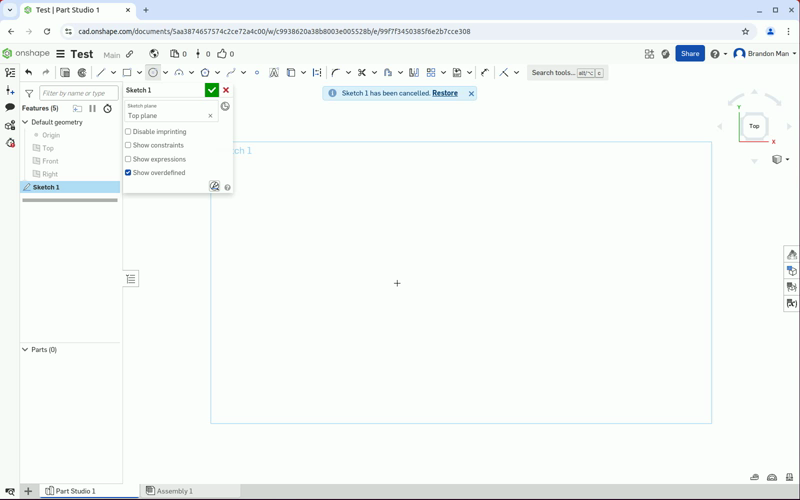
click(397, 282)
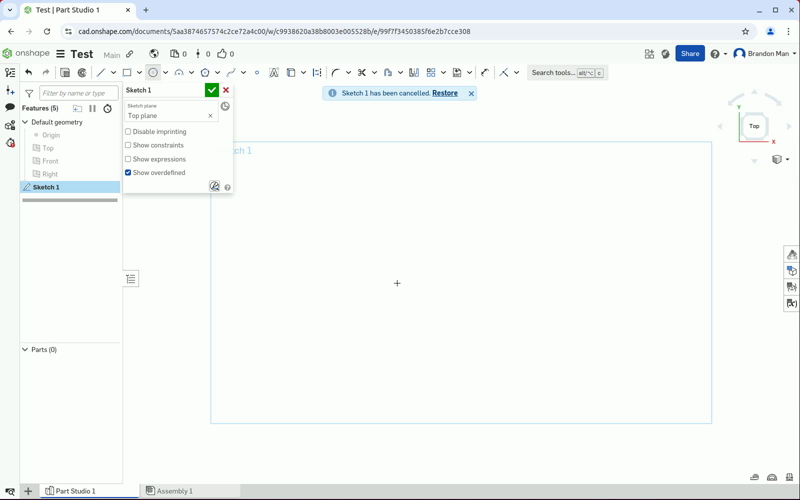
key_up(shift)
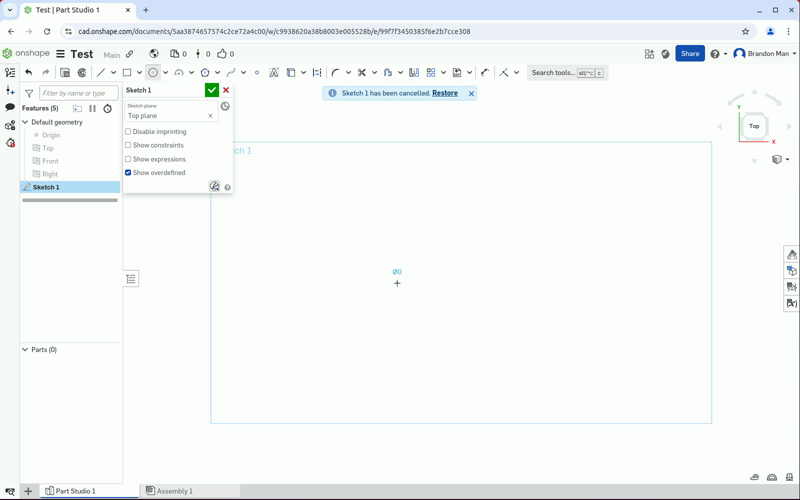
mouse_move(420, 282)
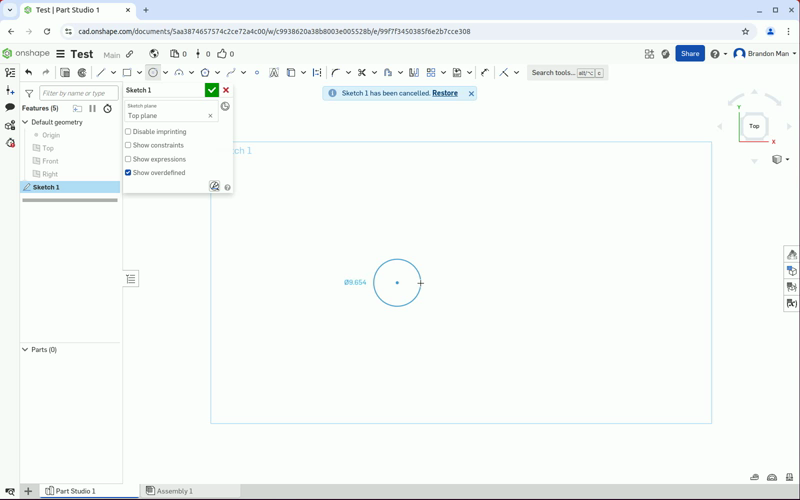
click(420, 282)
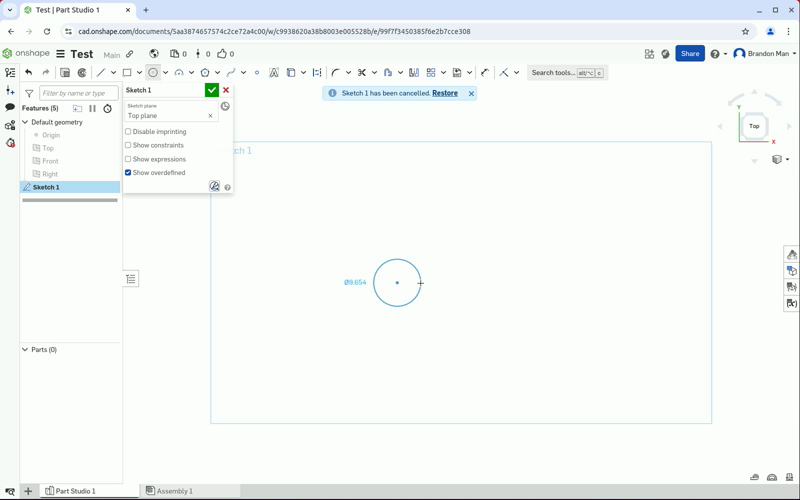
key(esc)
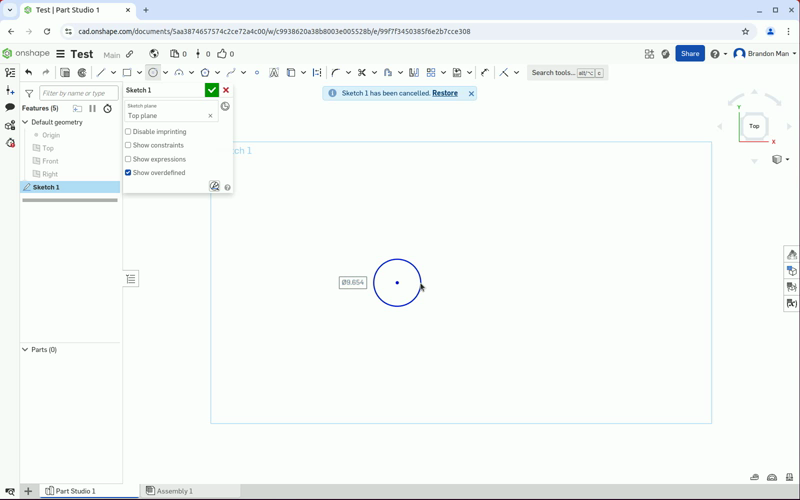
mouse_move(387, 265)
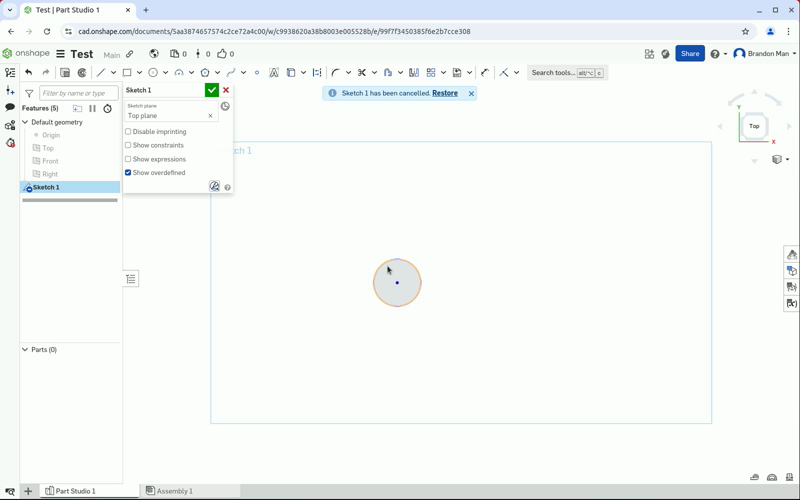
scroll(6)
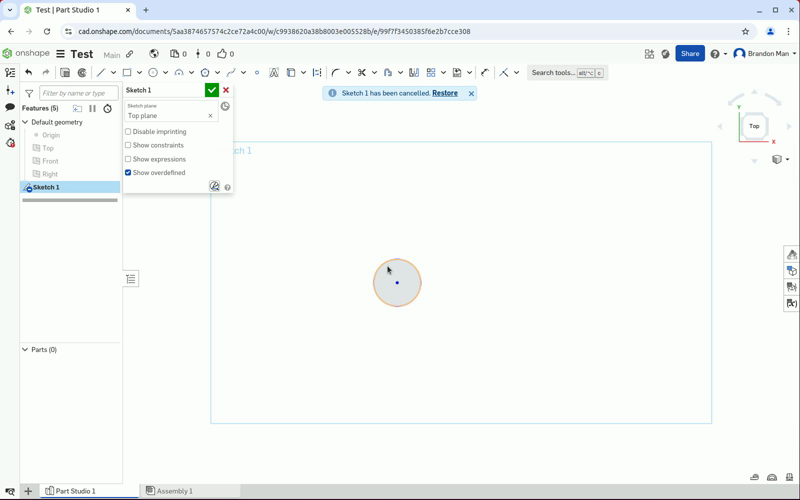
scroll(6)
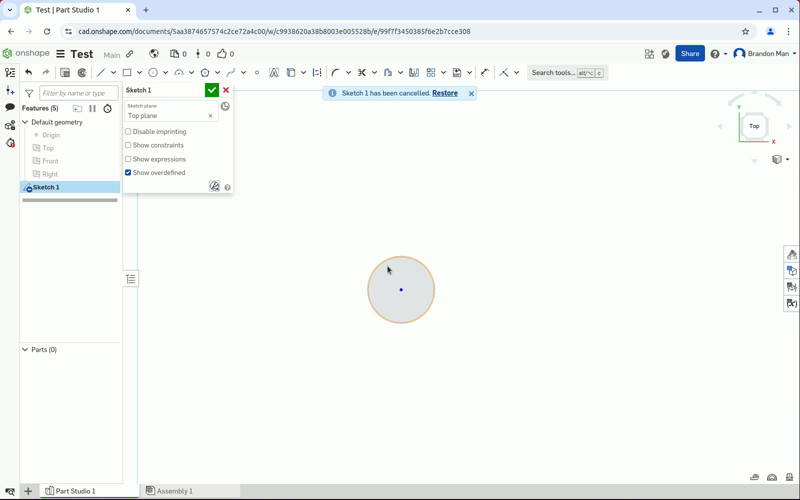
scroll(6)
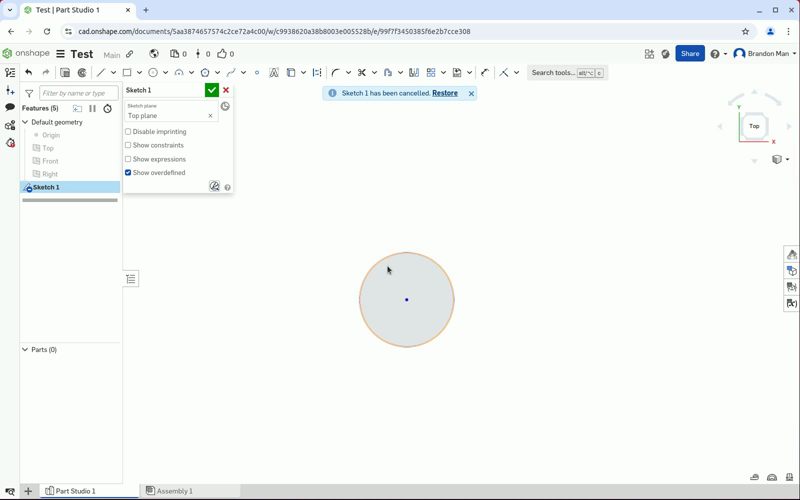
scroll(6)
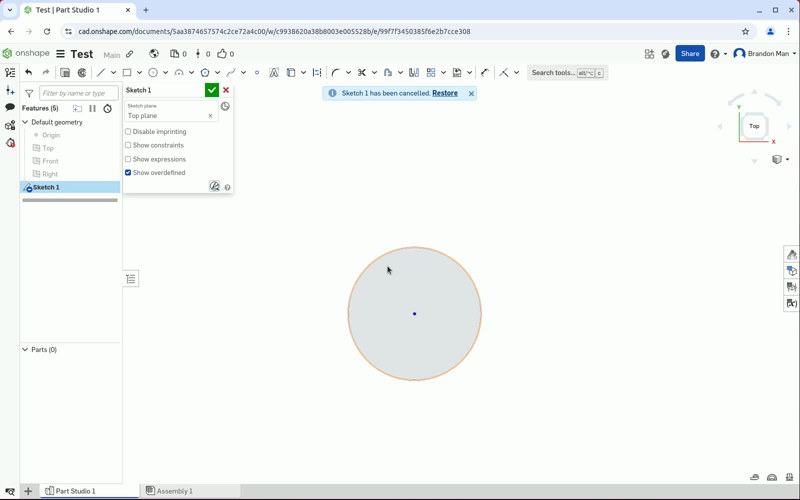
scroll(6)
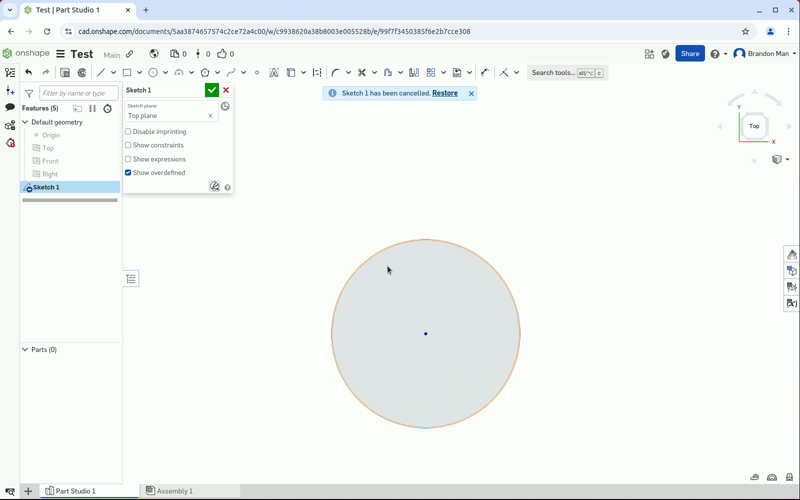
scroll(6)
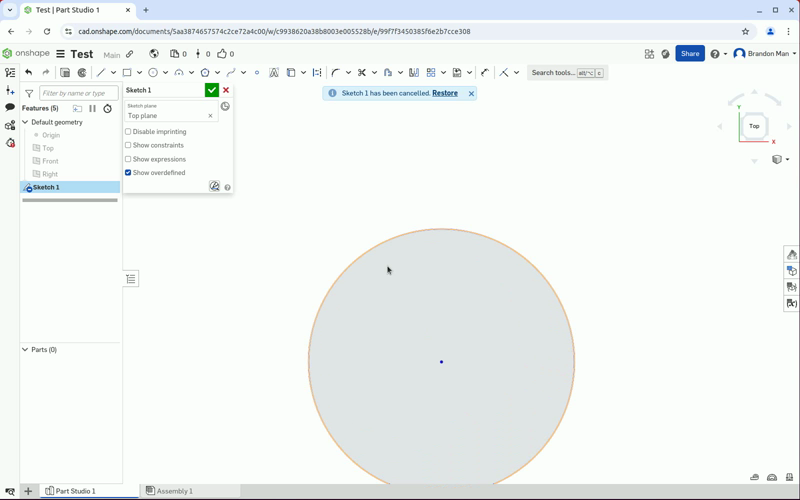
scroll(6)
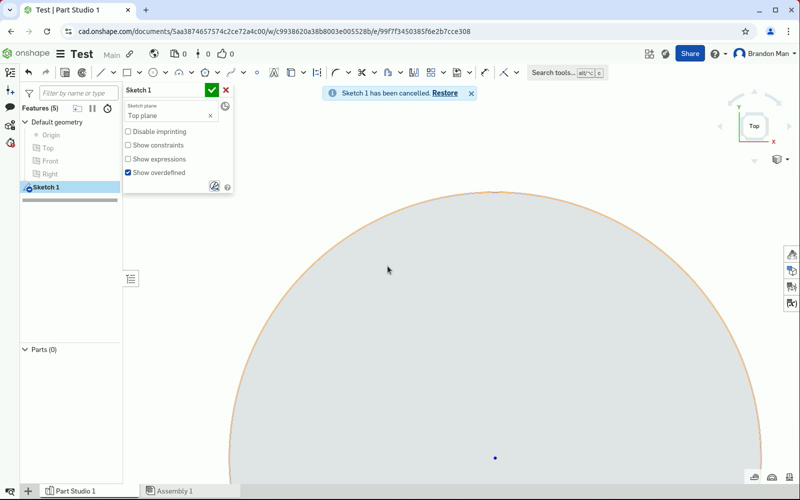
click(387, 265)
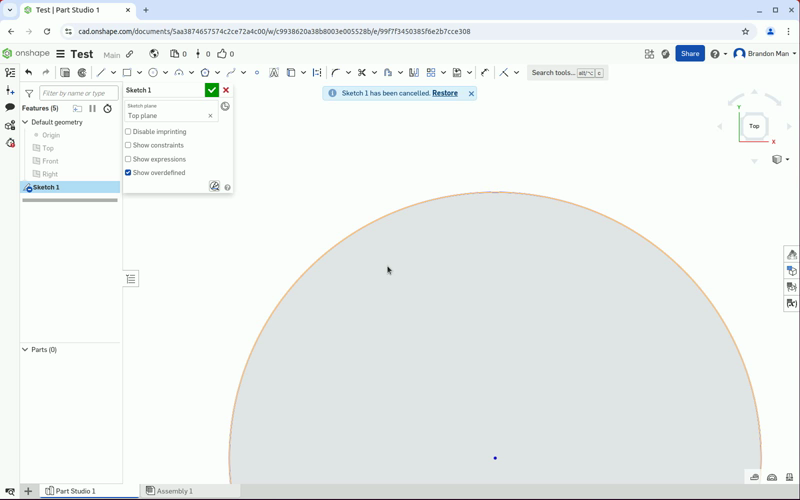
scroll(-6)
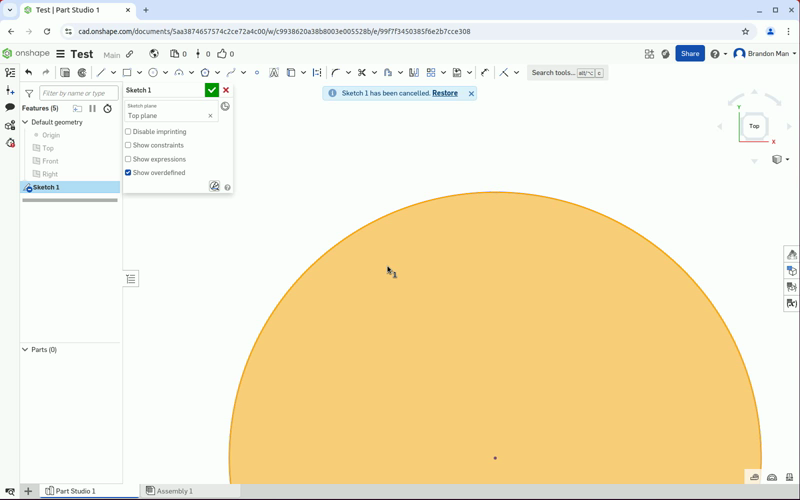
scroll(-6)
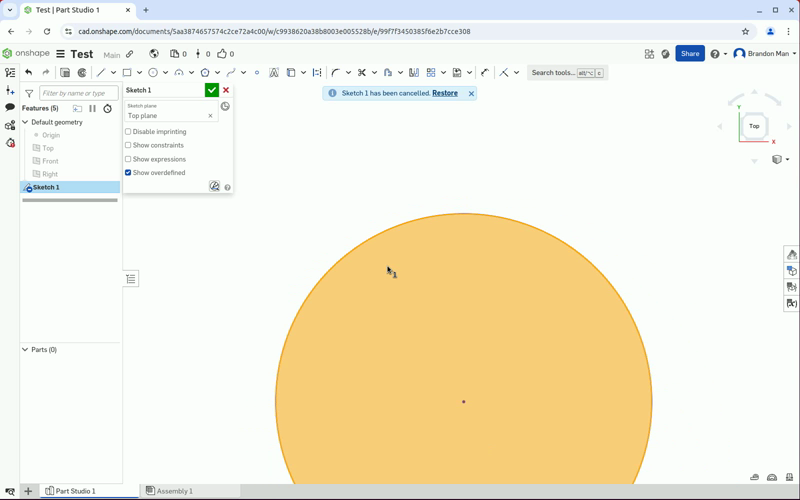
scroll(-6)
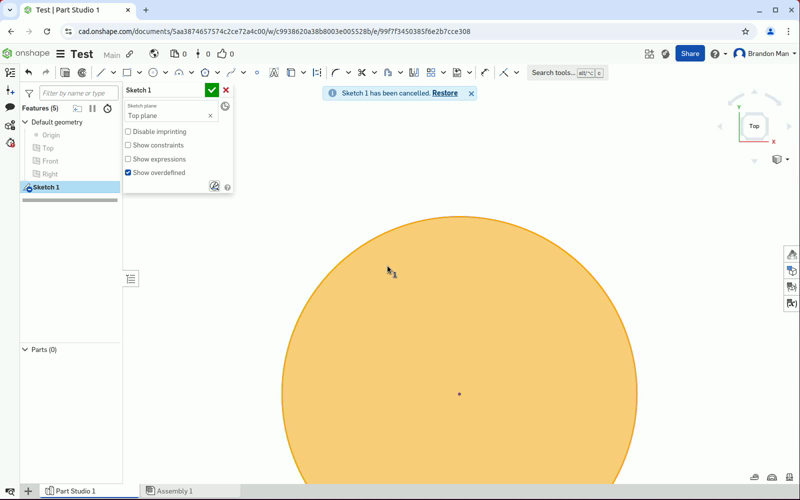
scroll(-6)
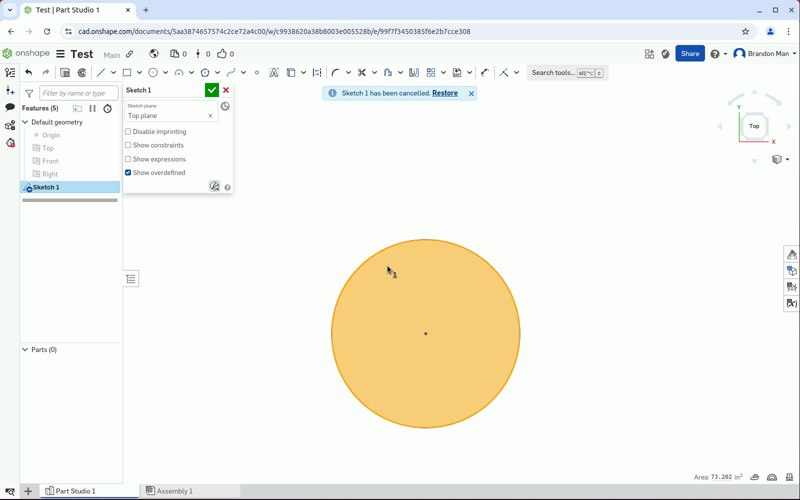
scroll(-6)
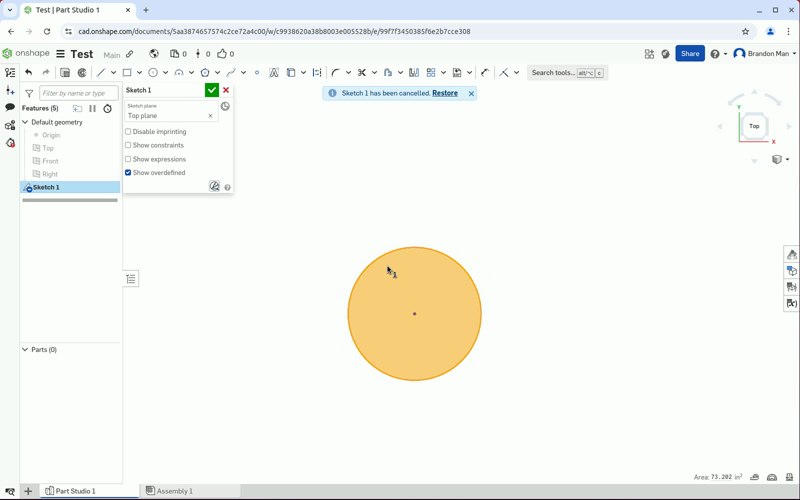
scroll(-6)
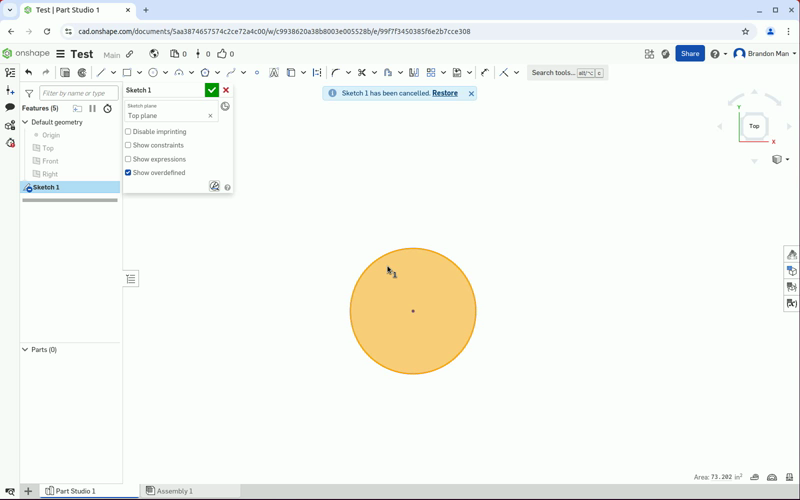
scroll(-6)
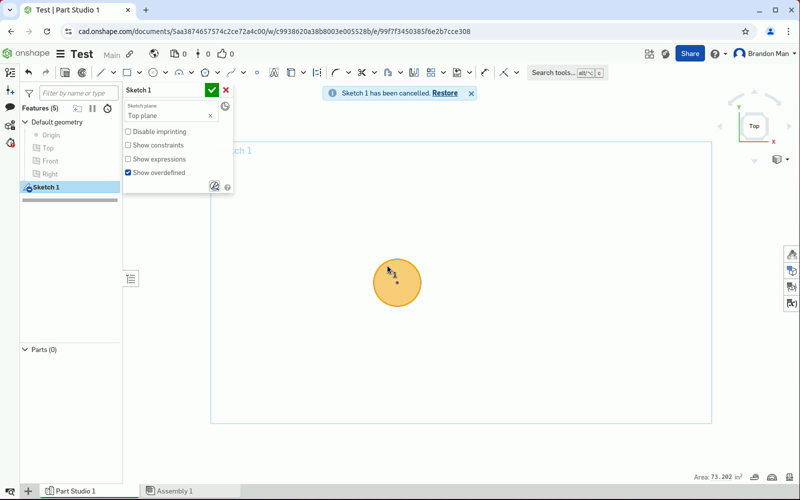
mouse_move(73, 352)
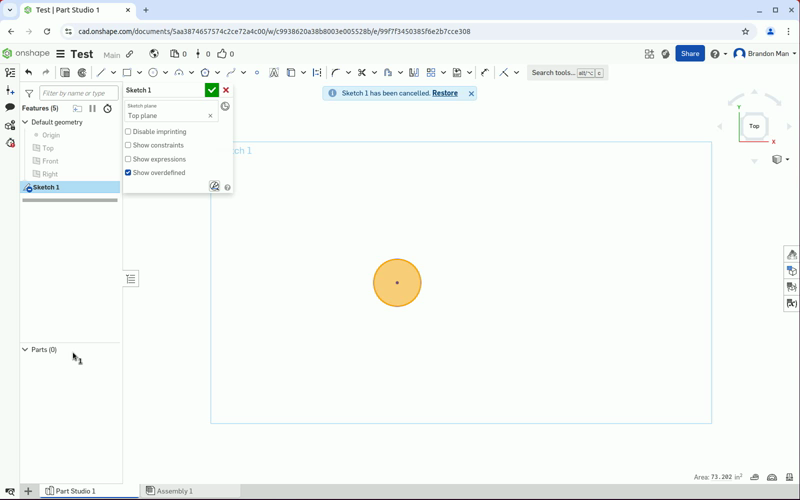
key(shift+y)
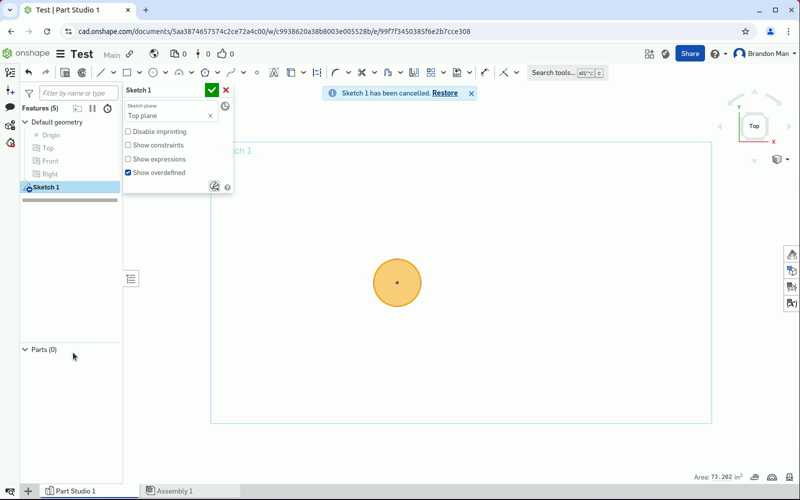
key(shift+e)
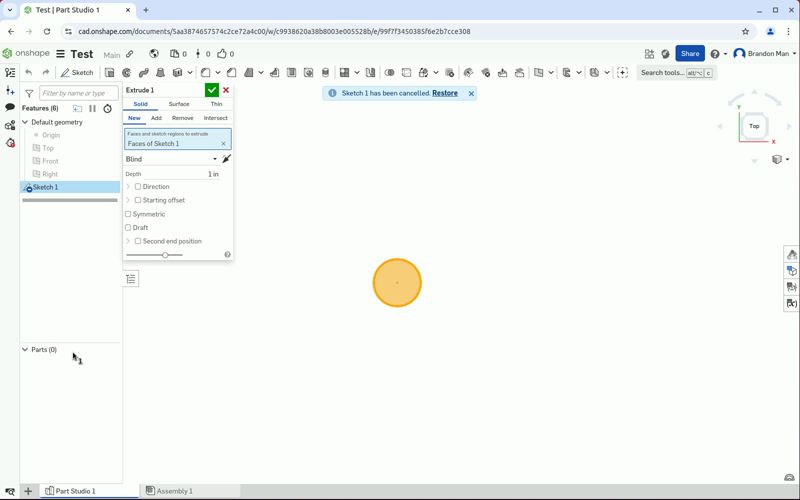
mouse_move(143, 106)
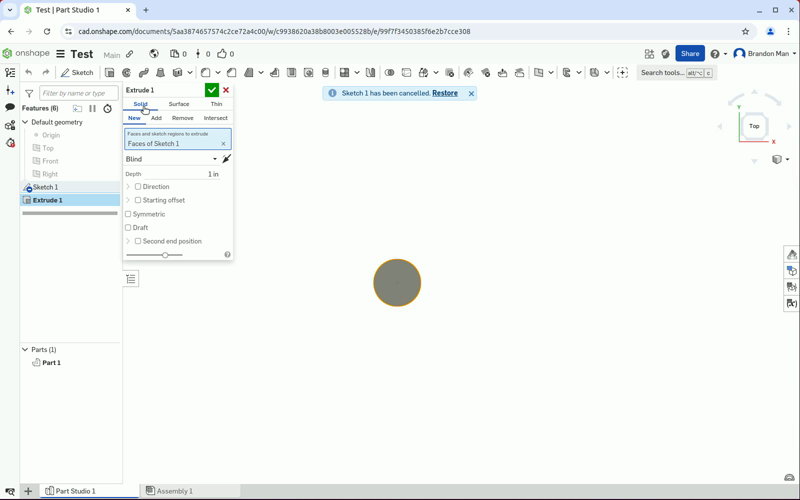
click(143, 106)
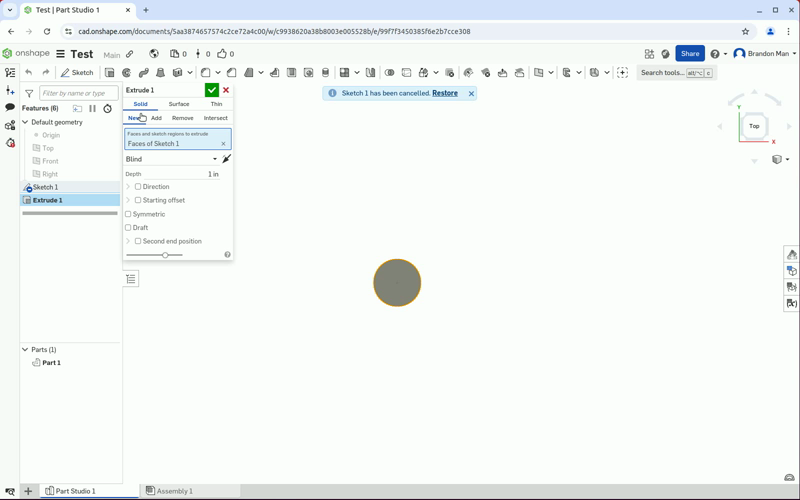
mouse_move(137, 120)
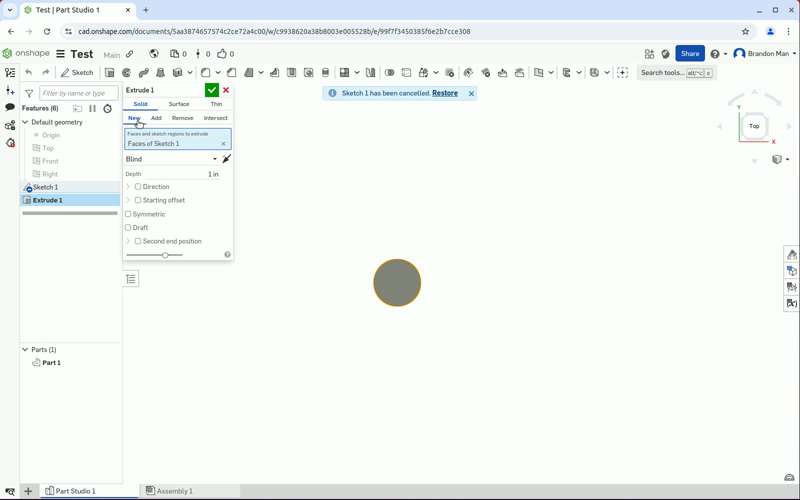
click(137, 120)
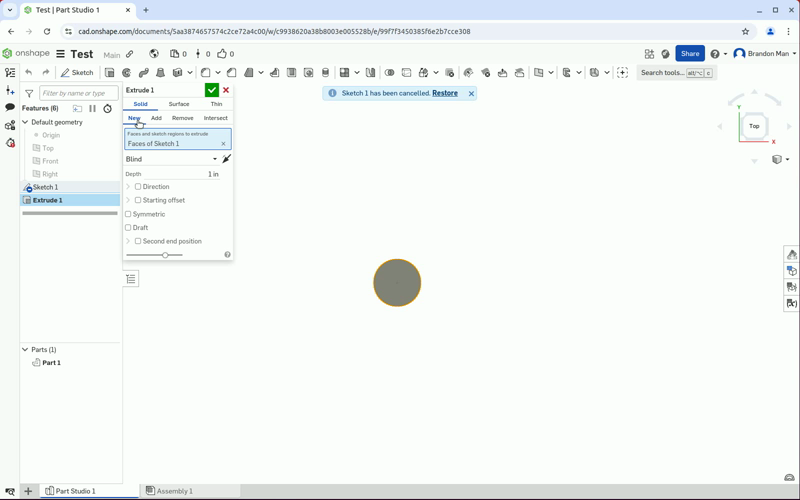
key(tab, 4)
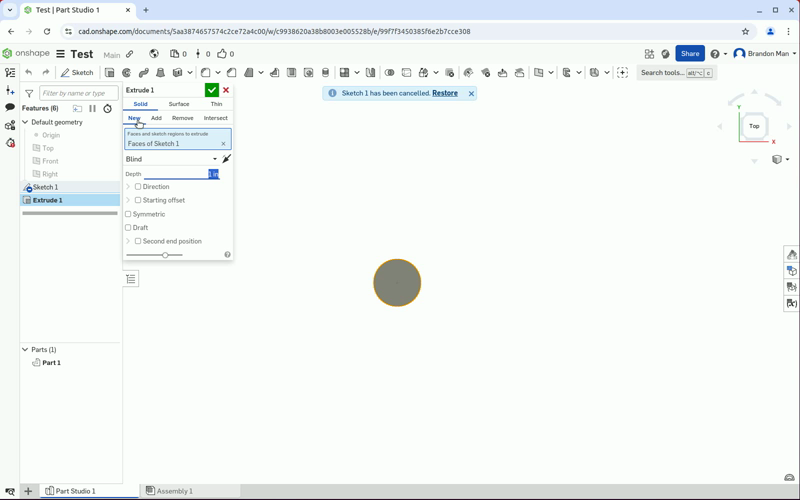
text(0.481)
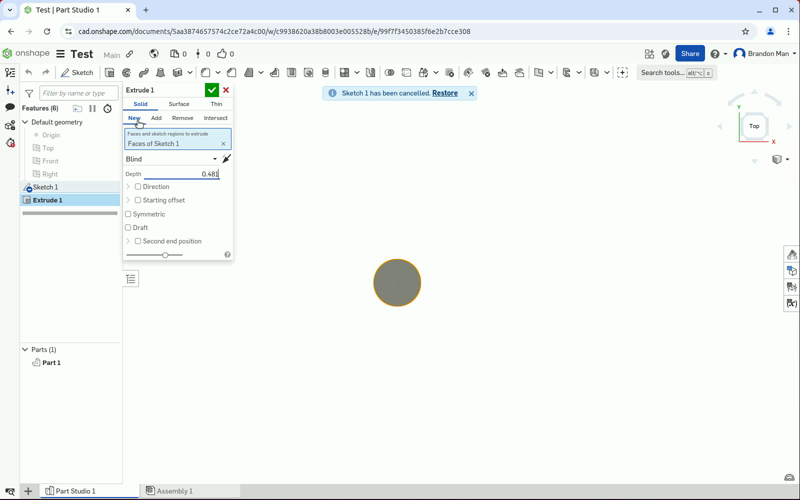
key(enter)
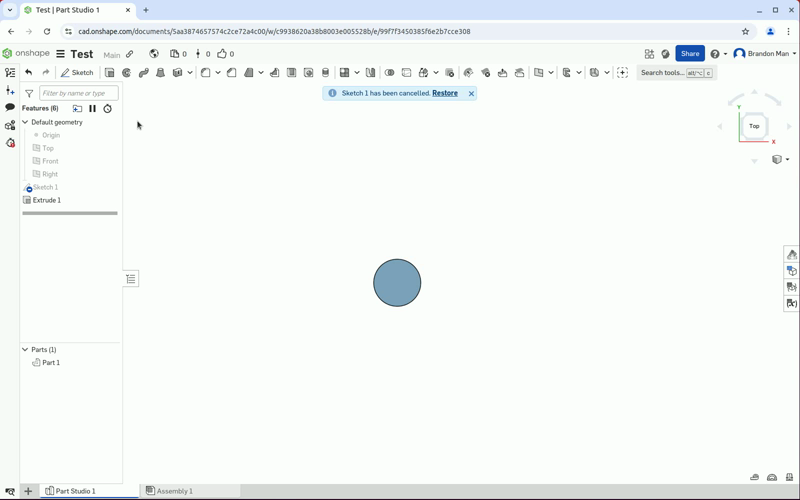
key(shift+h)
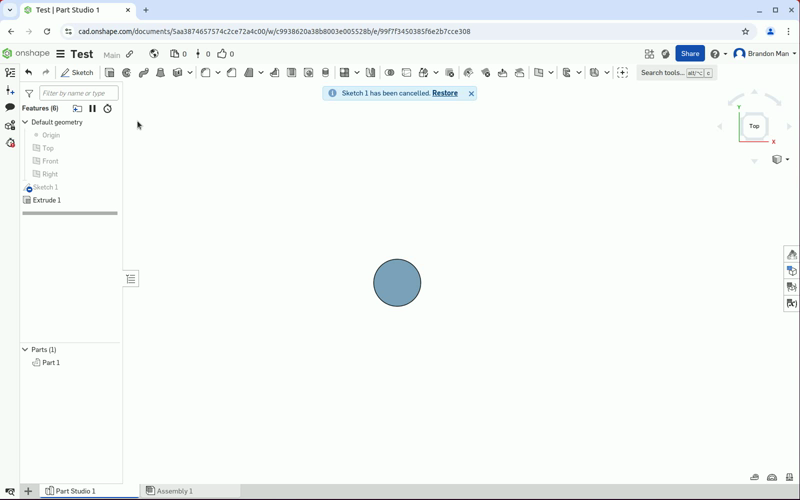
key(shift+h)
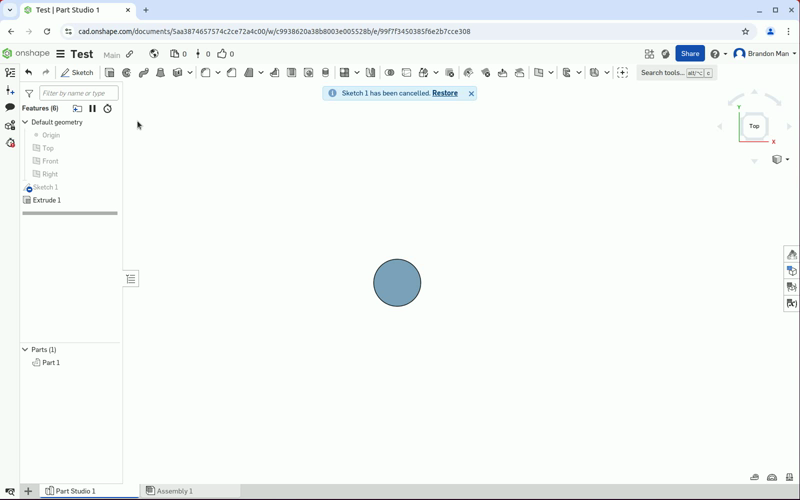
mouse_move(73, 189)
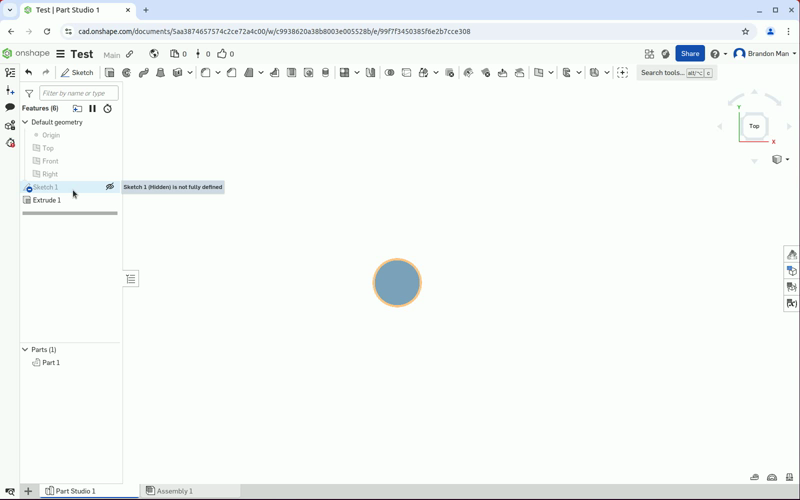
click(73, 189)
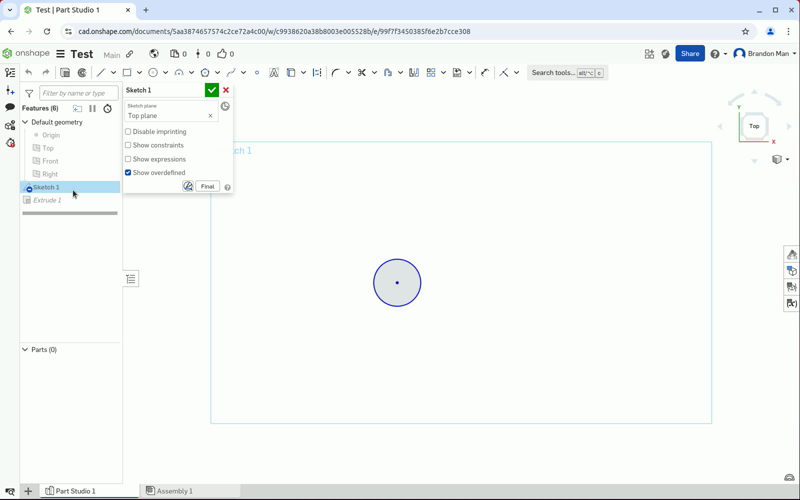
mouse_move(229, 92)
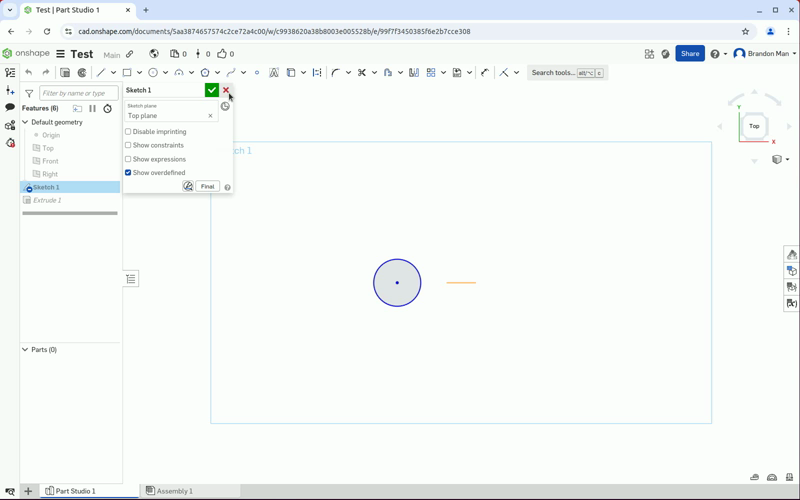
click(229, 92)
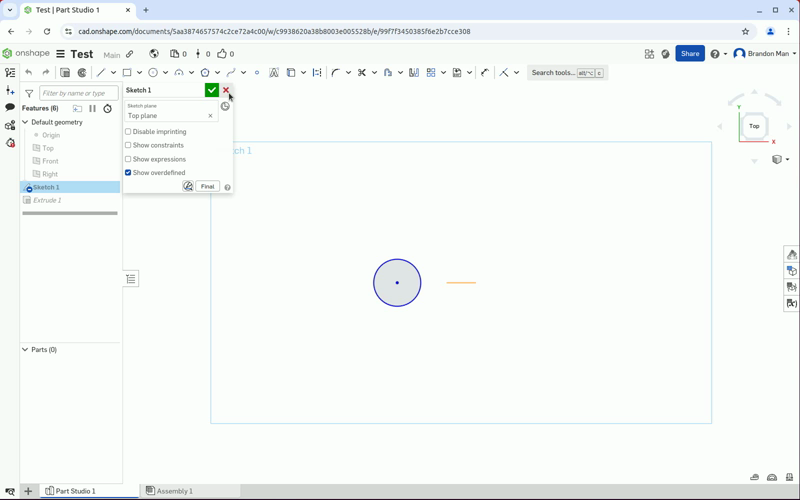
key(shift+s)
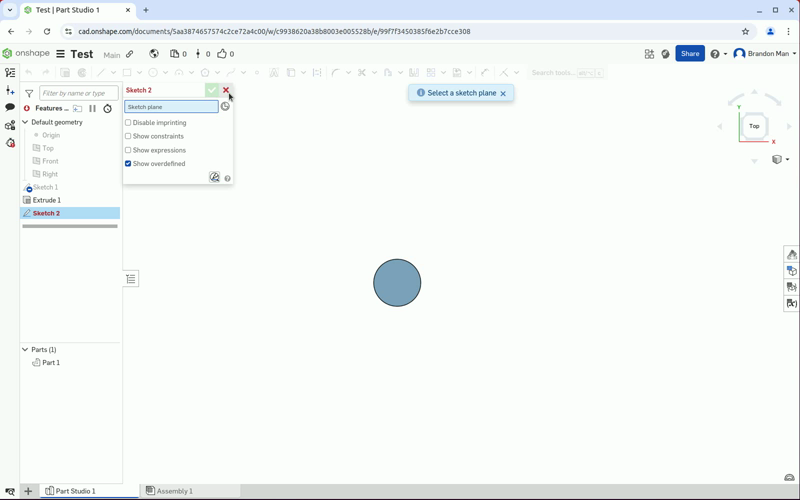
mouse_move(73, 150)
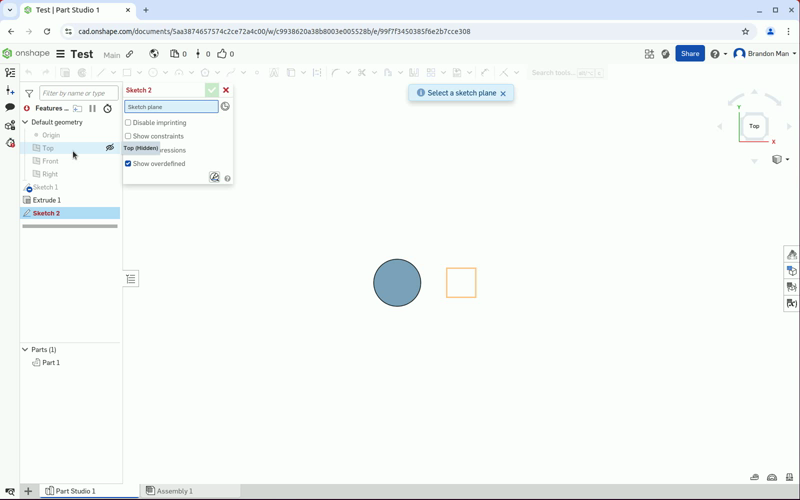
click(73, 150)
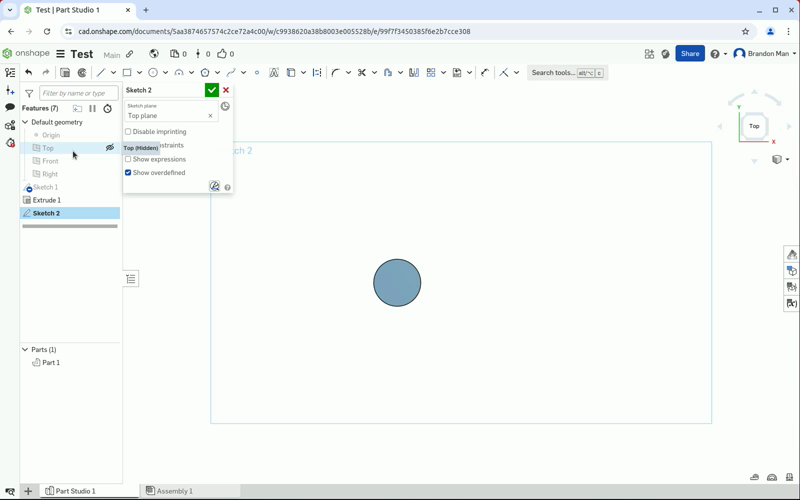
mouse_move(73, 352)
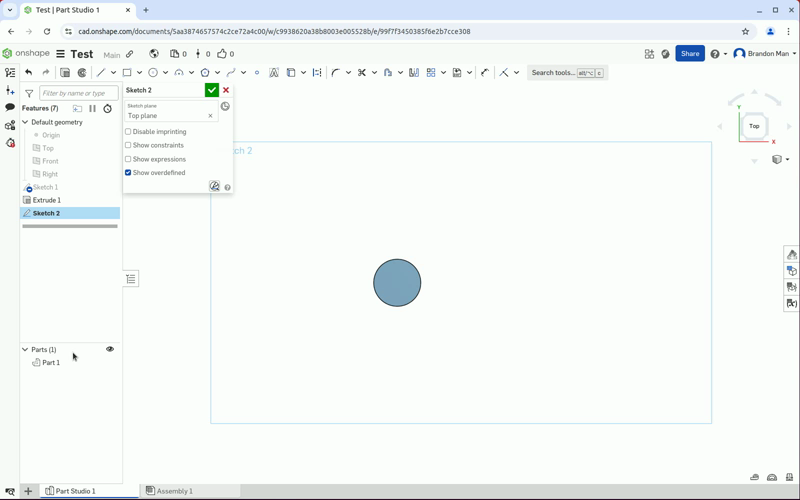
key(y)
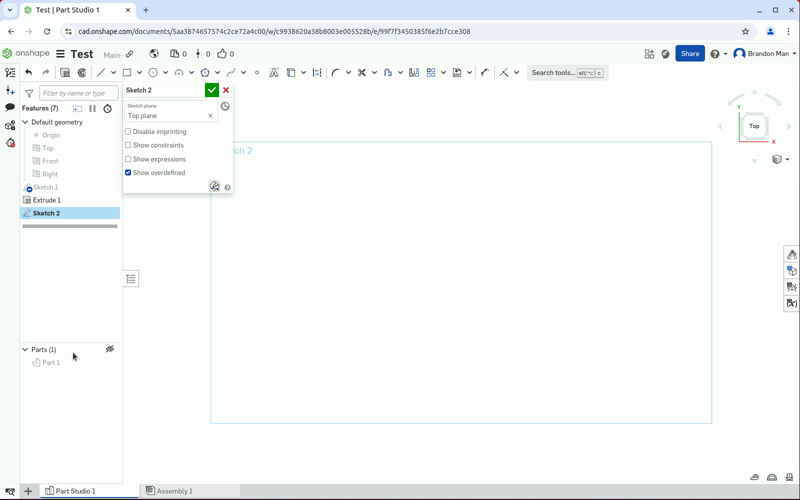
key(l)
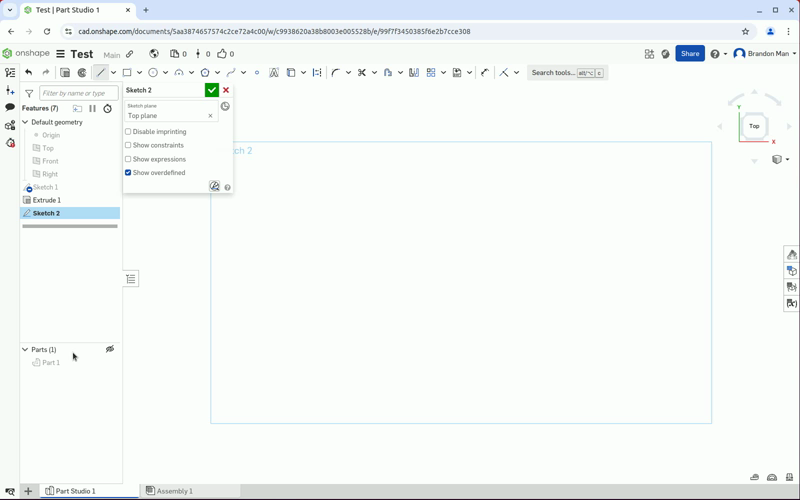
key_down(shift)
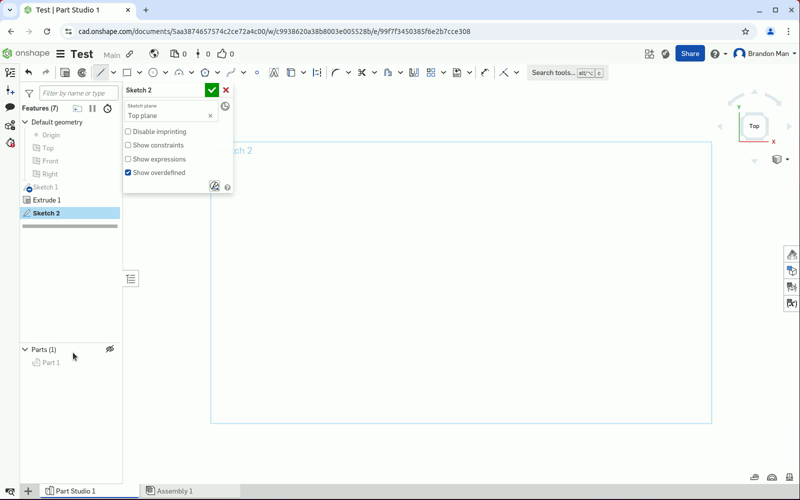
mouse_move(396, 305)
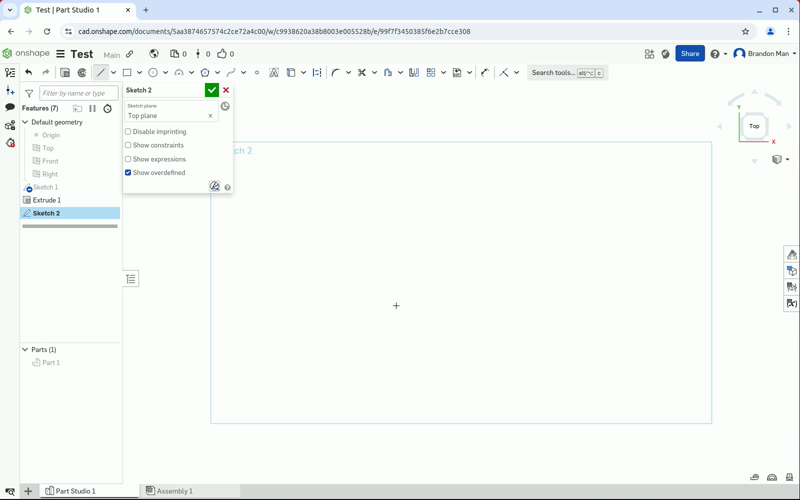
click(396, 305)
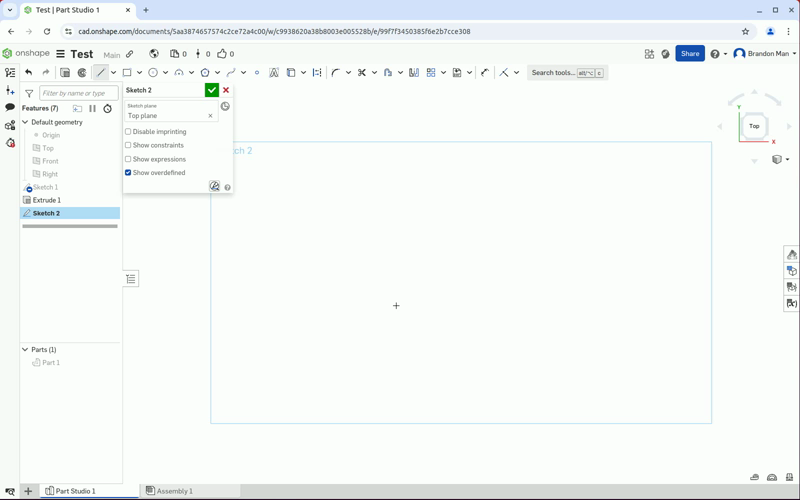
key_up(shift)
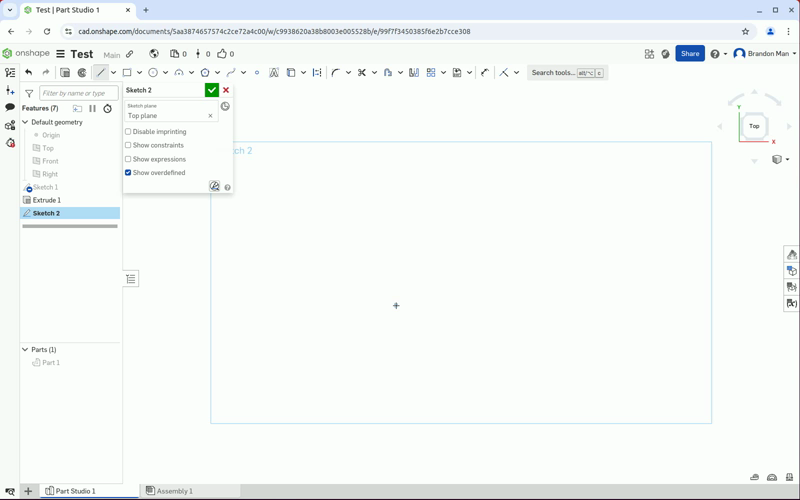
key_down(shift)
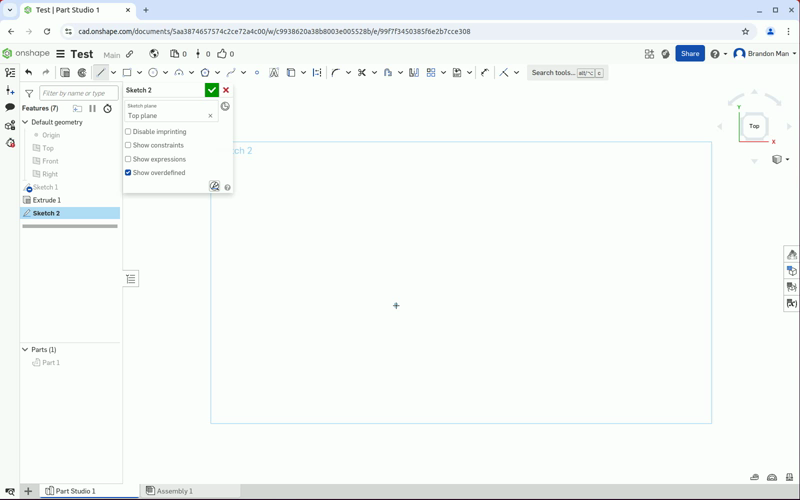
mouse_move(521, 320)
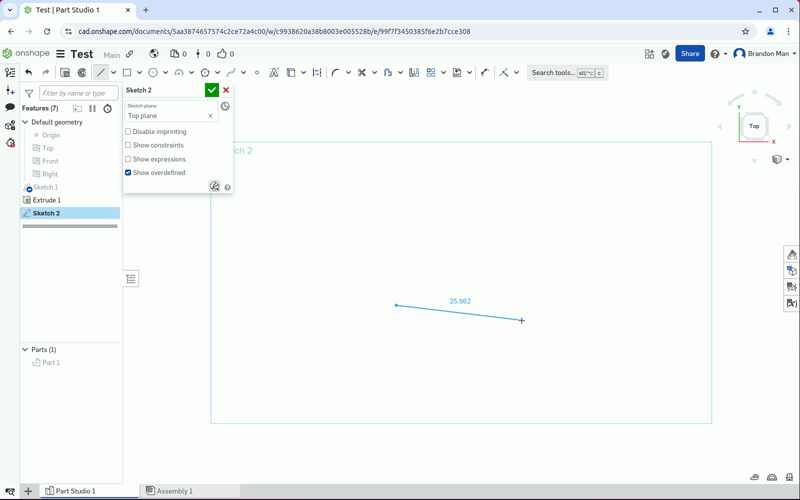
click(521, 320)
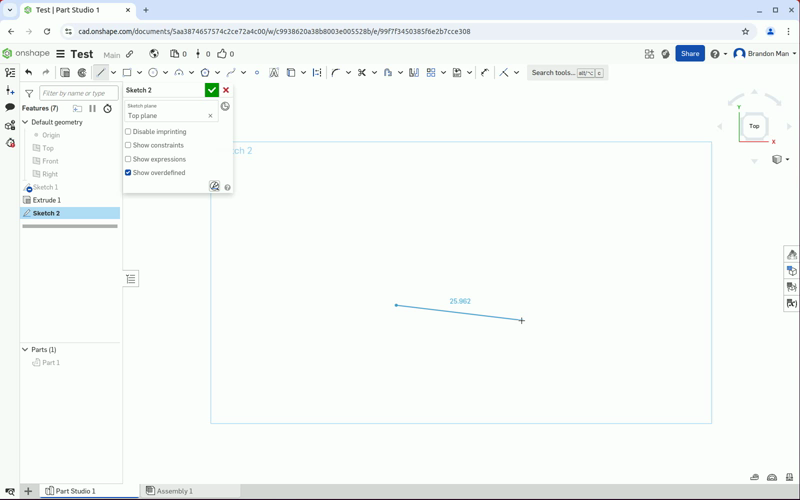
key_up(shift)
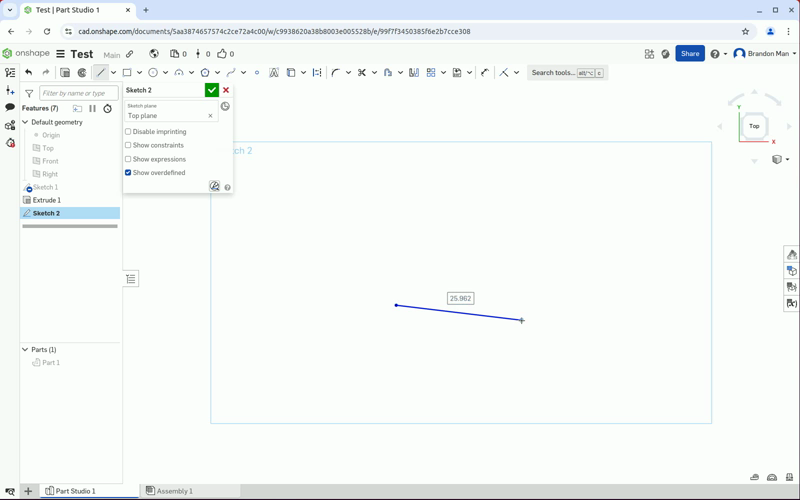
key(esc)
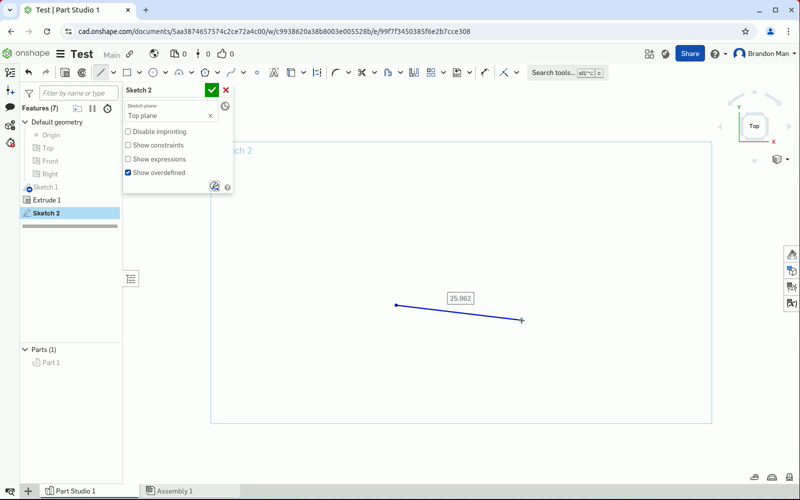
key(a)
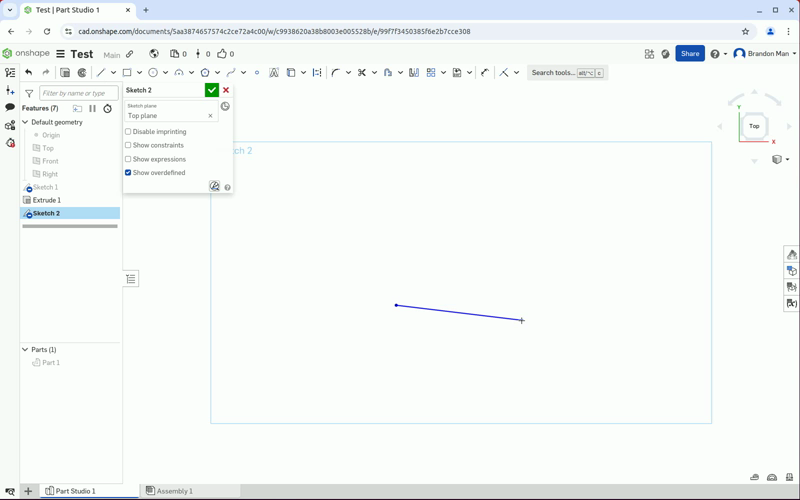
mouse_move(521, 320)
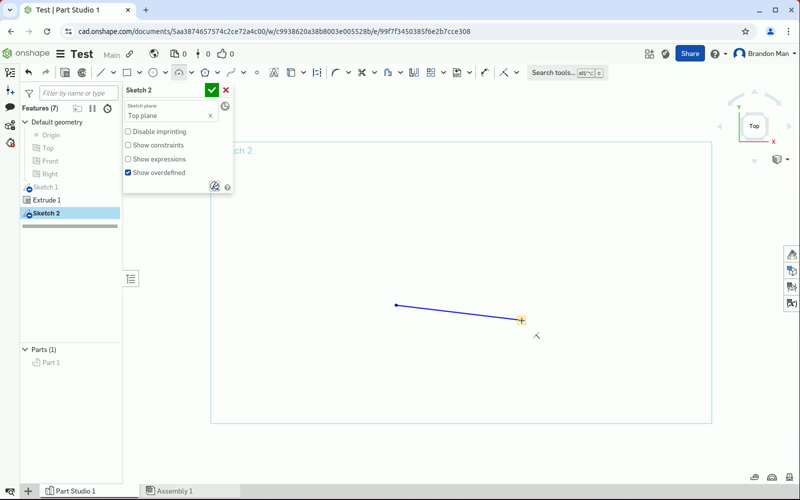
click(521, 320)
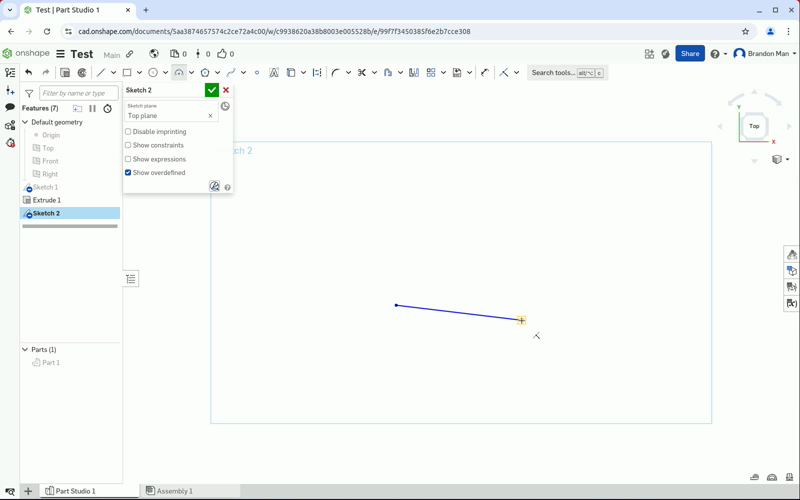
key_down(shift)
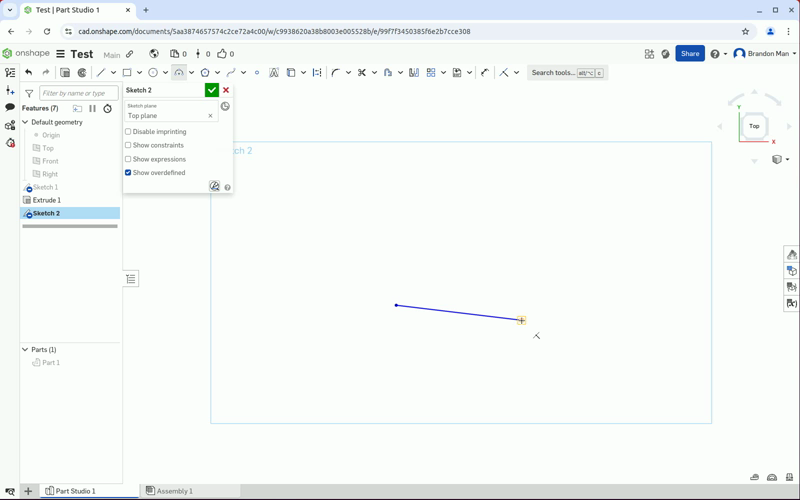
mouse_move(527, 243)
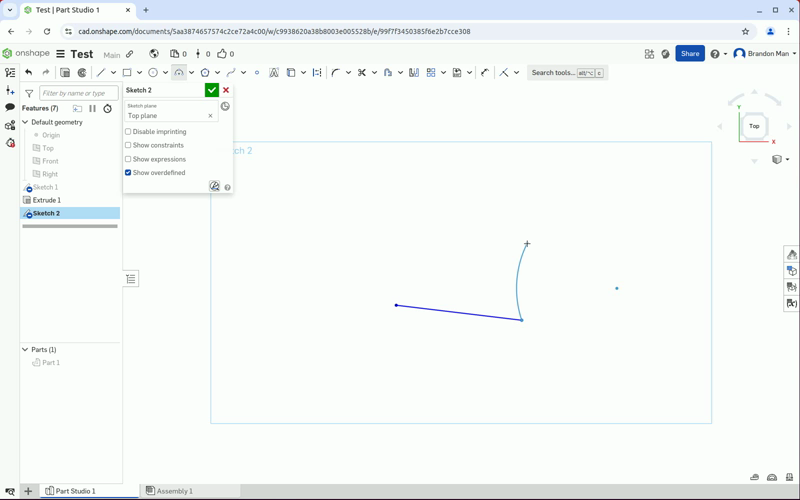
click(527, 243)
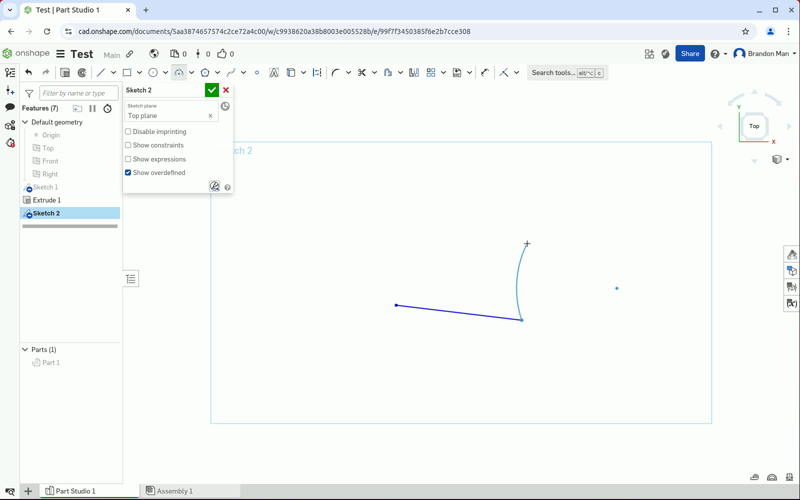
mouse_move(492, 279)
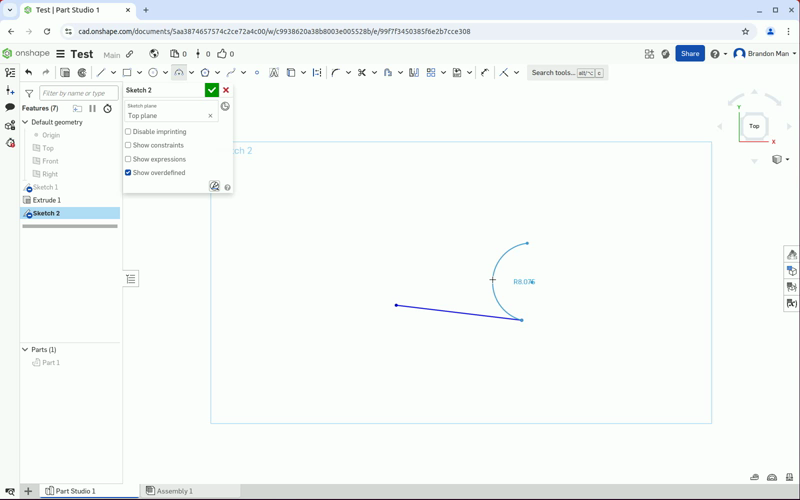
click(492, 279)
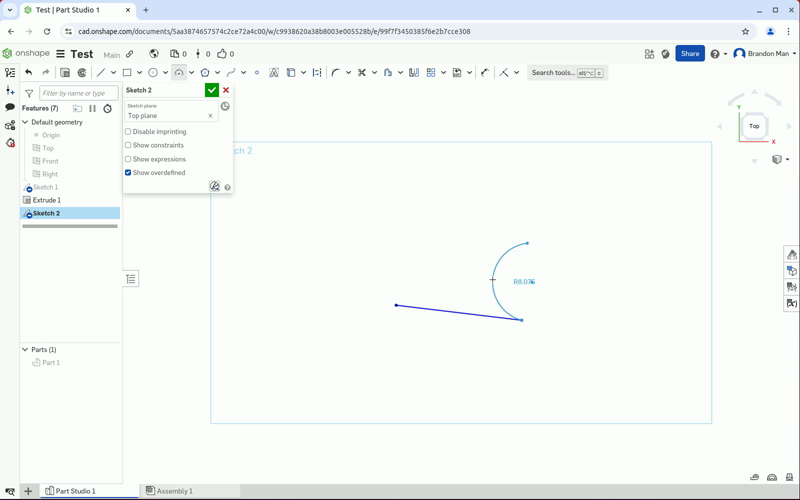
key_up(shift)
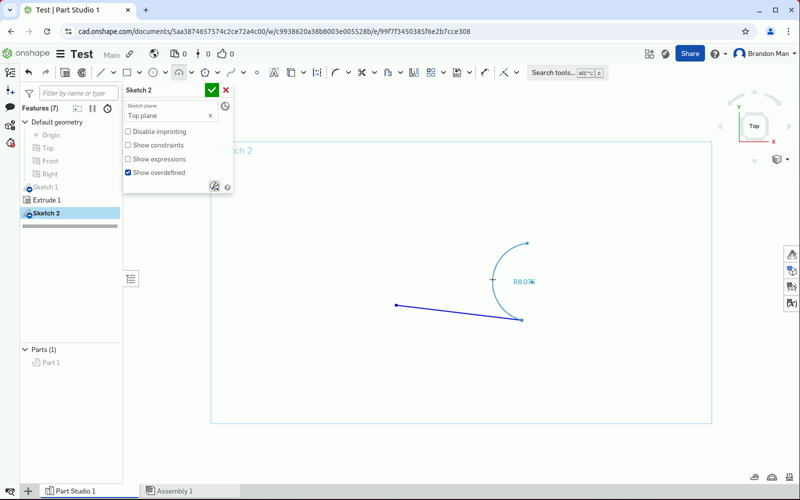
key(esc)
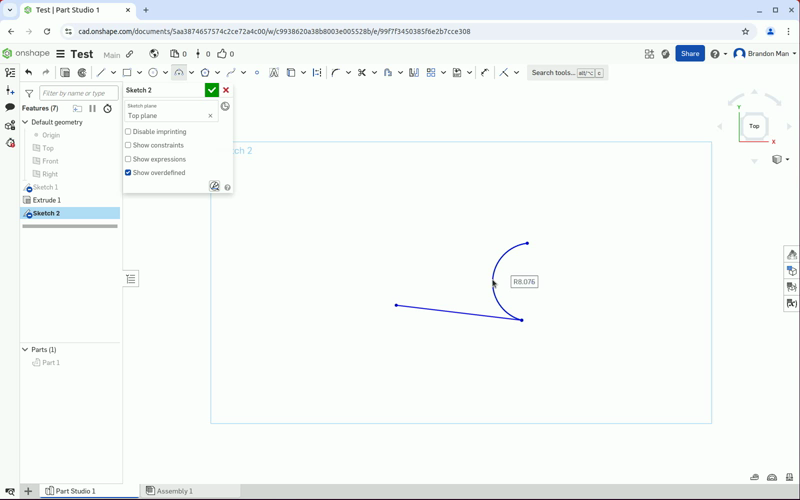
key(l)
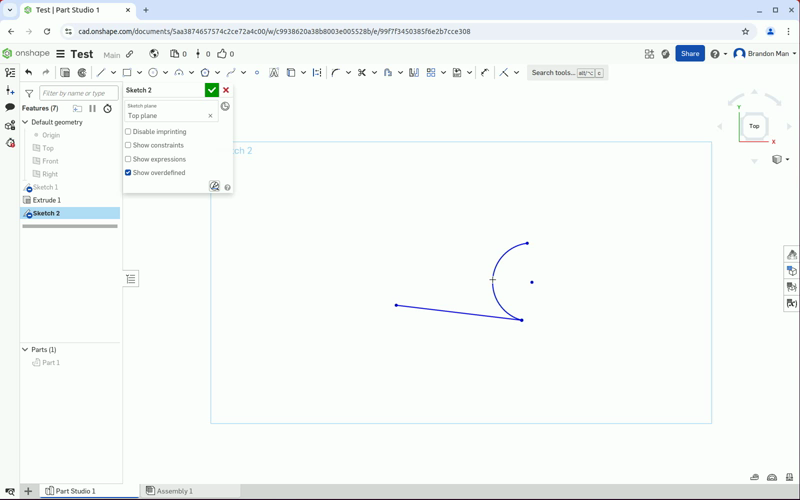
mouse_move(527, 243)
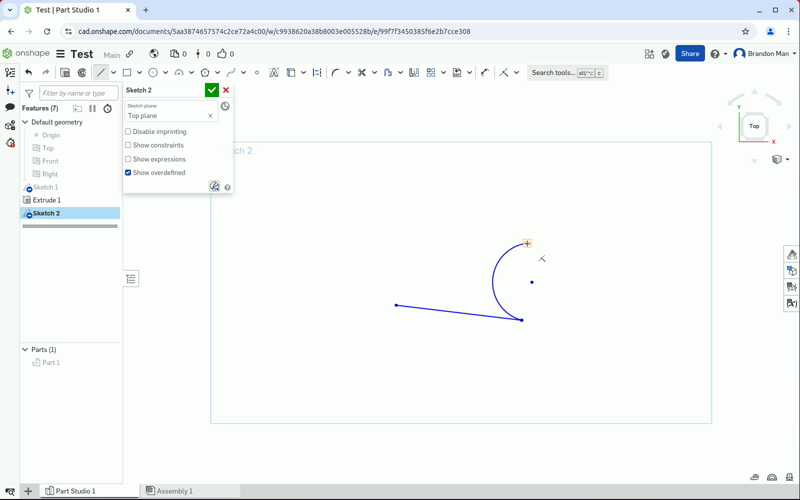
click(527, 243)
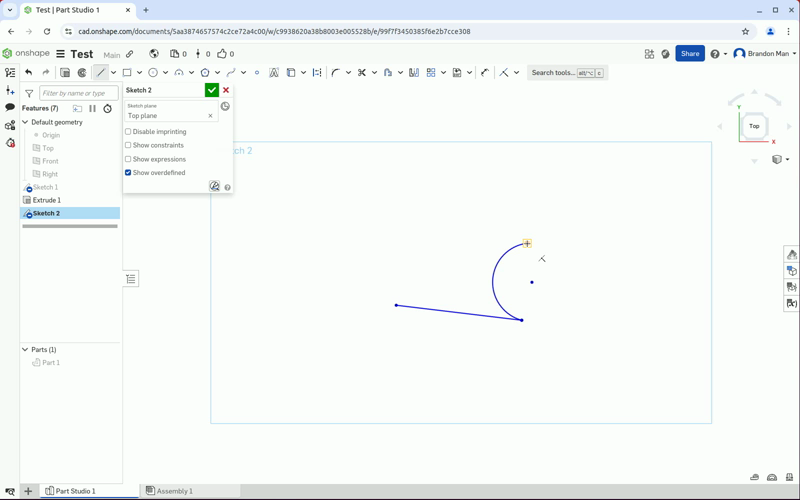
key_down(shift)
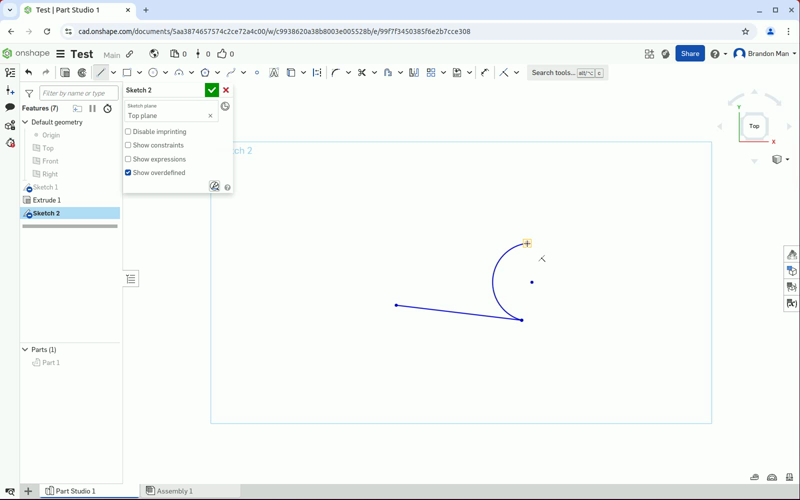
mouse_move(396, 259)
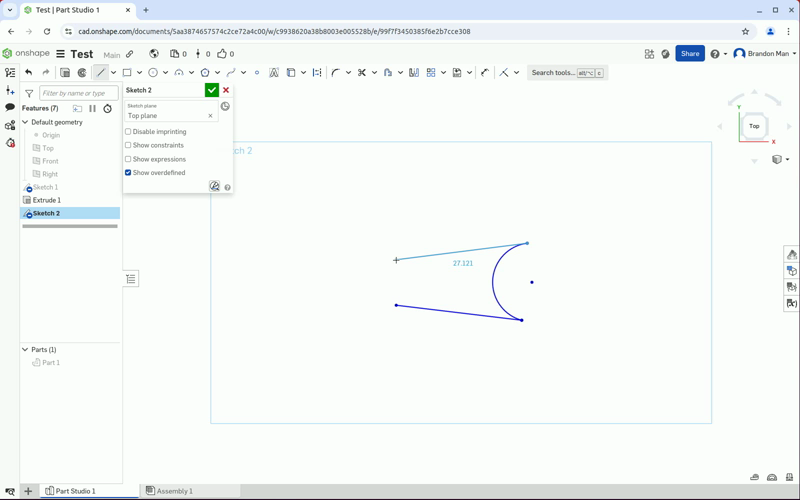
click(396, 259)
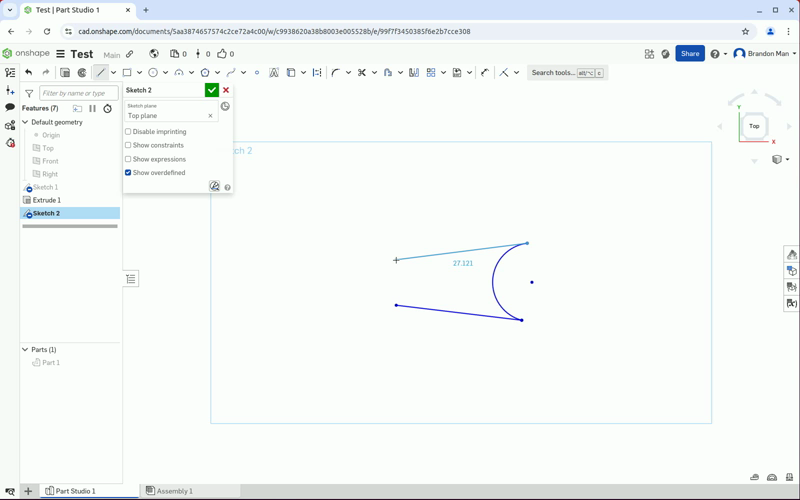
key_up(shift)
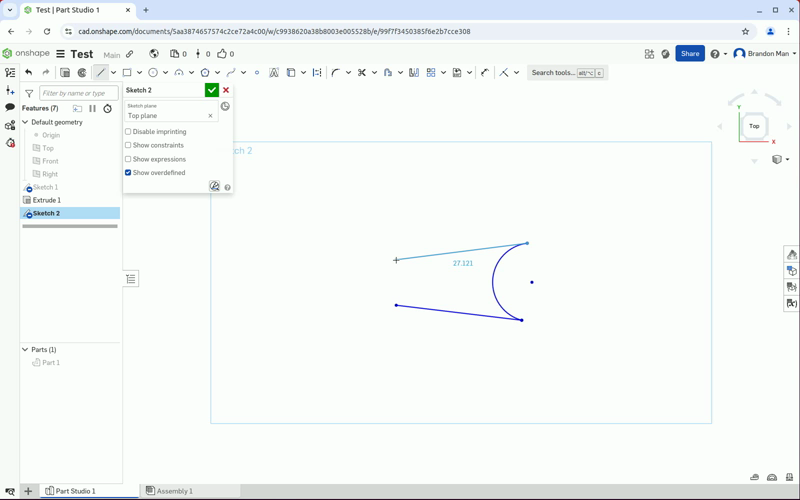
key(esc)
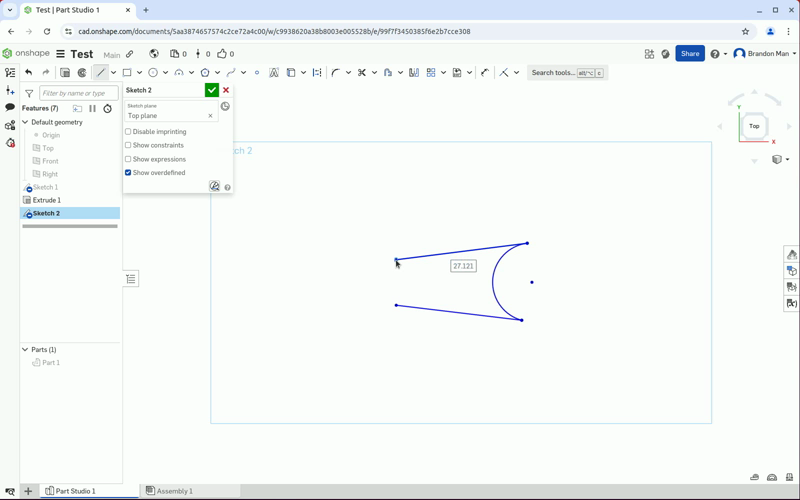
key(a)
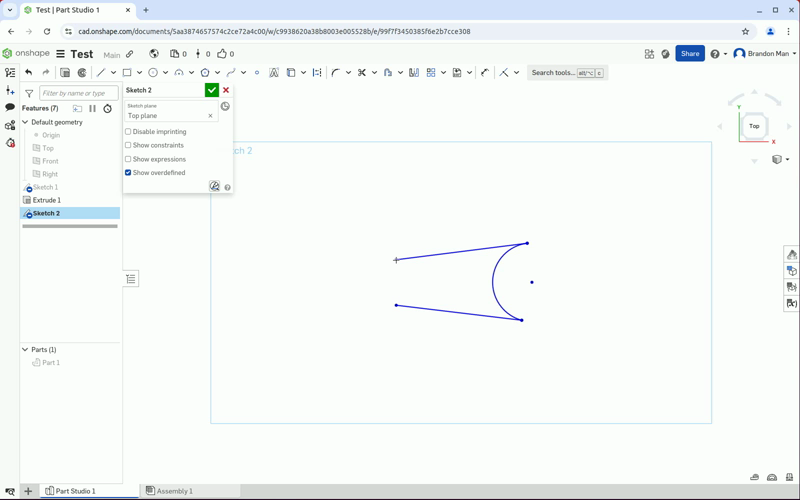
mouse_move(396, 259)
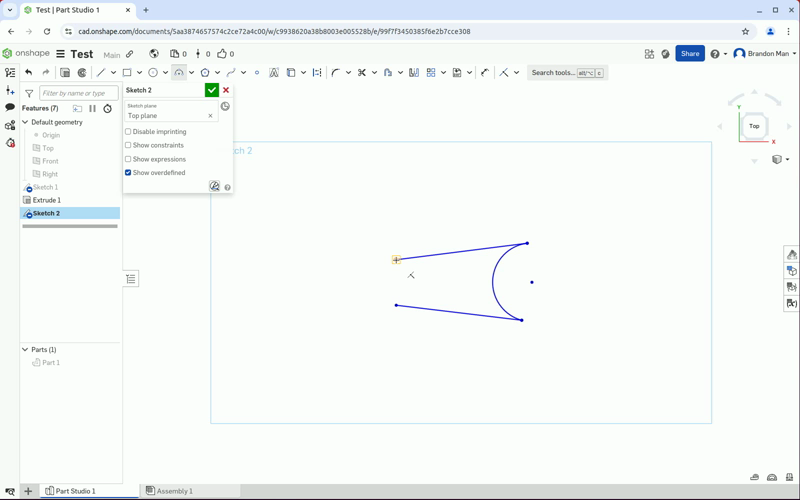
click(396, 259)
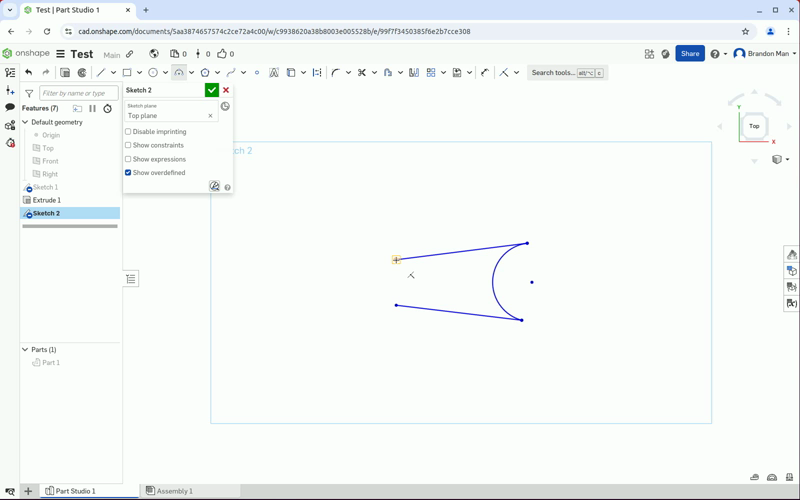
mouse_move(396, 305)
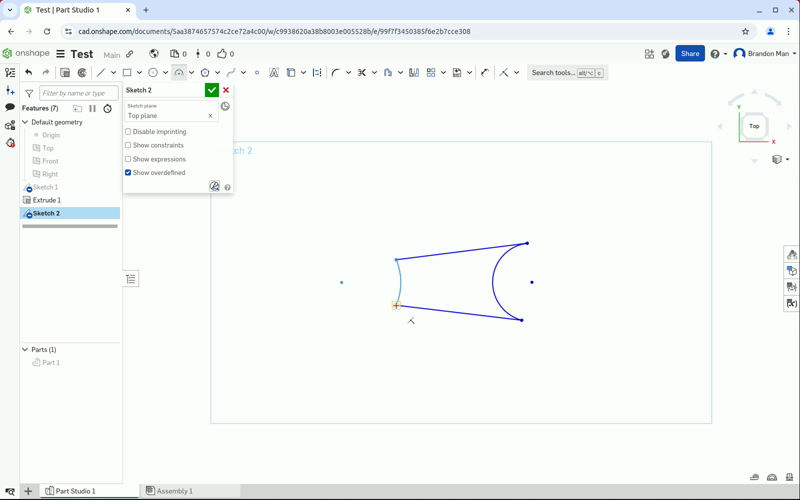
click(396, 305)
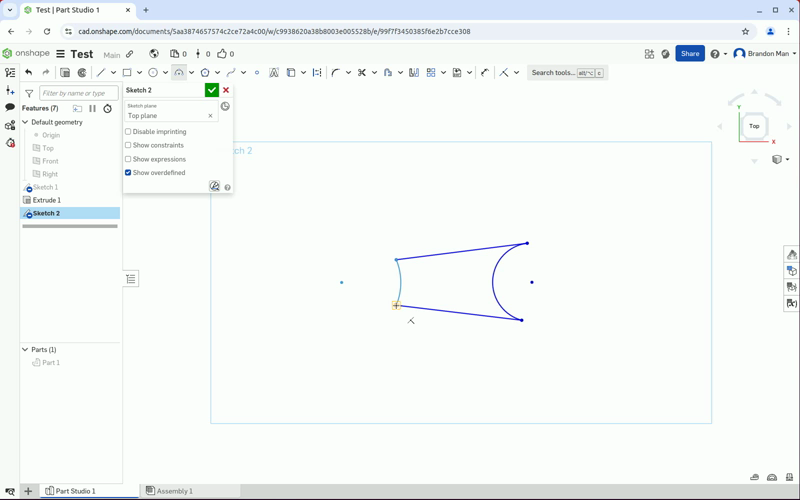
key_down(shift)
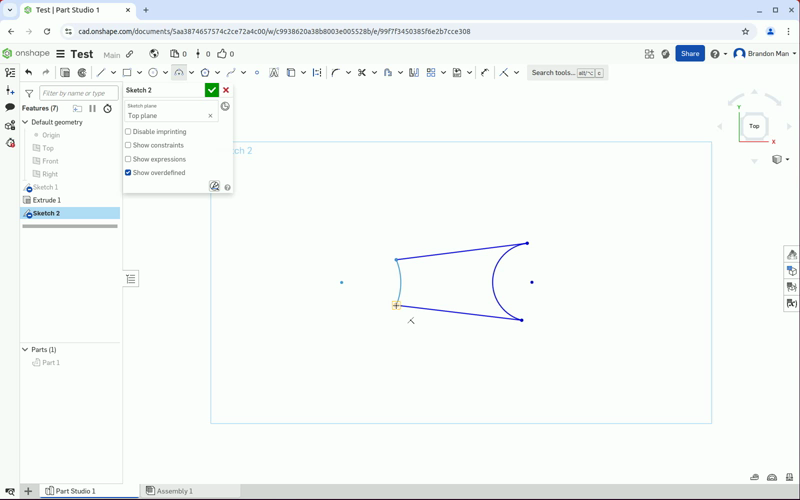
mouse_move(419, 282)
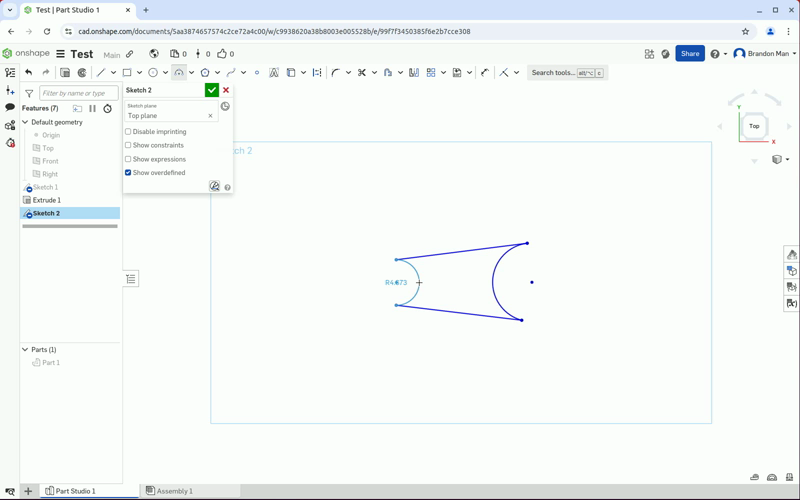
click(419, 282)
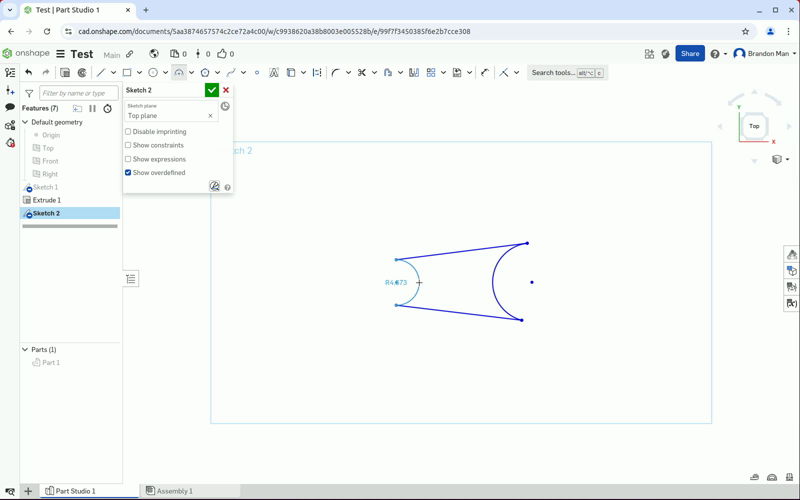
key_up(shift)
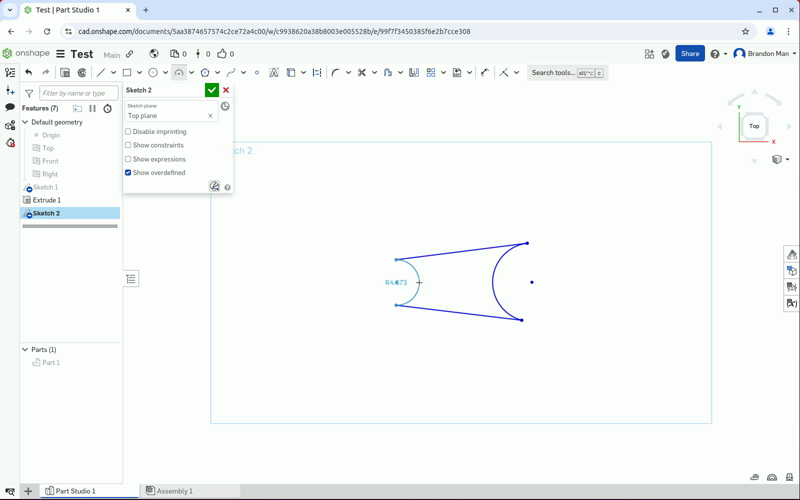
key(esc)
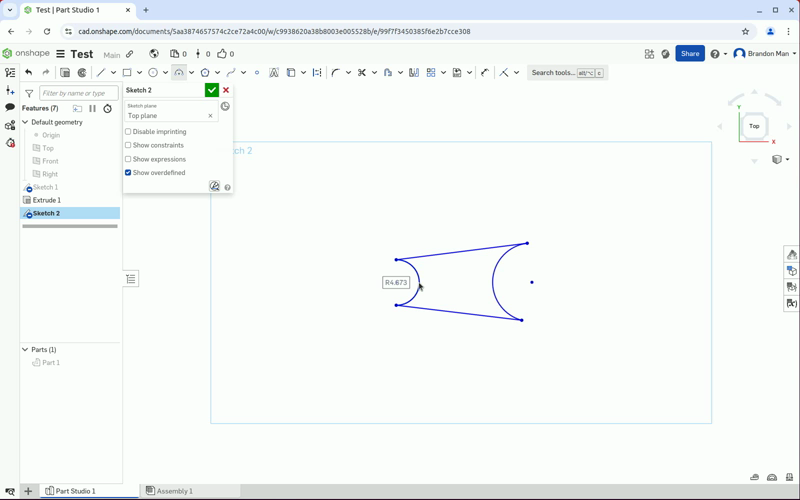
mouse_move(495, 250)
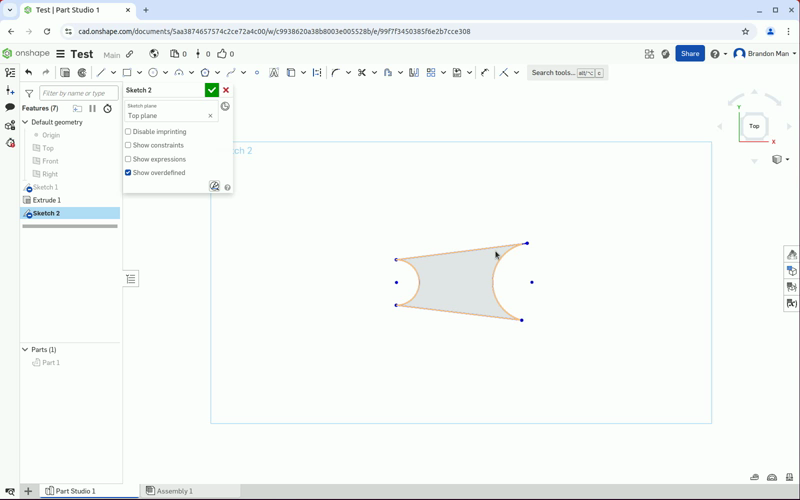
click(495, 250)
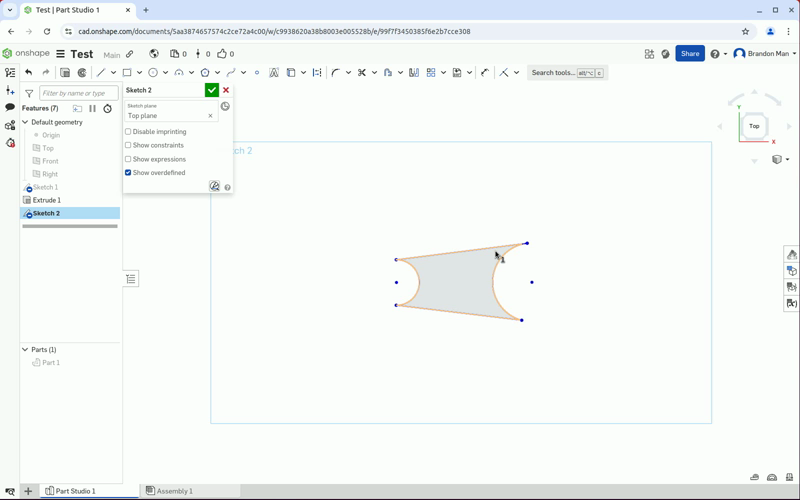
mouse_move(73, 352)
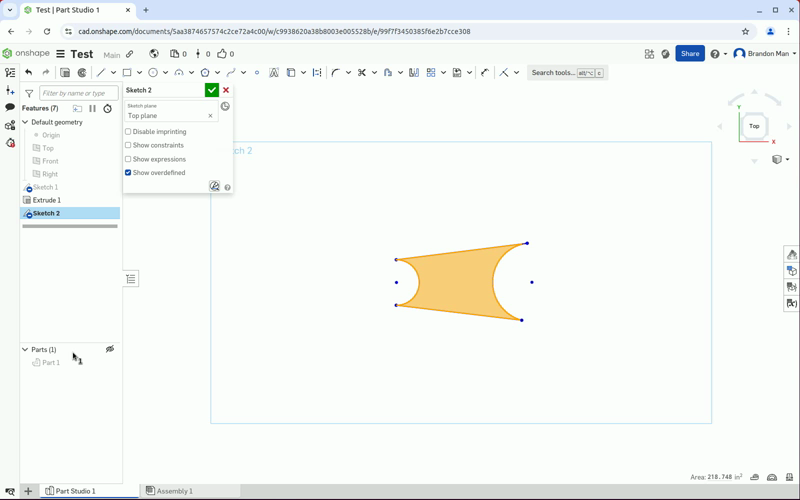
key(shift+y)
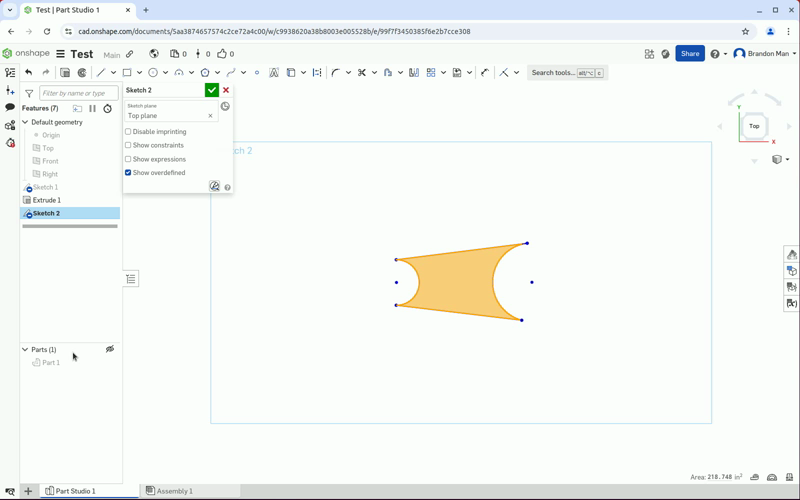
key(shift+e)
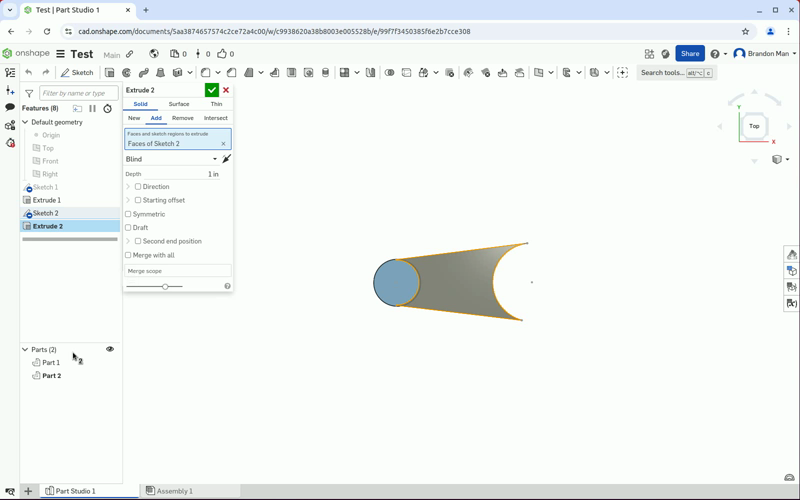
mouse_move(143, 106)
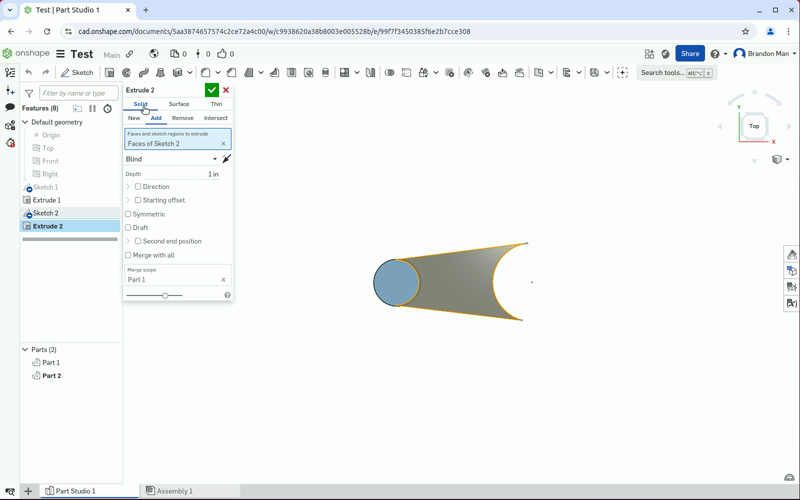
click(143, 106)
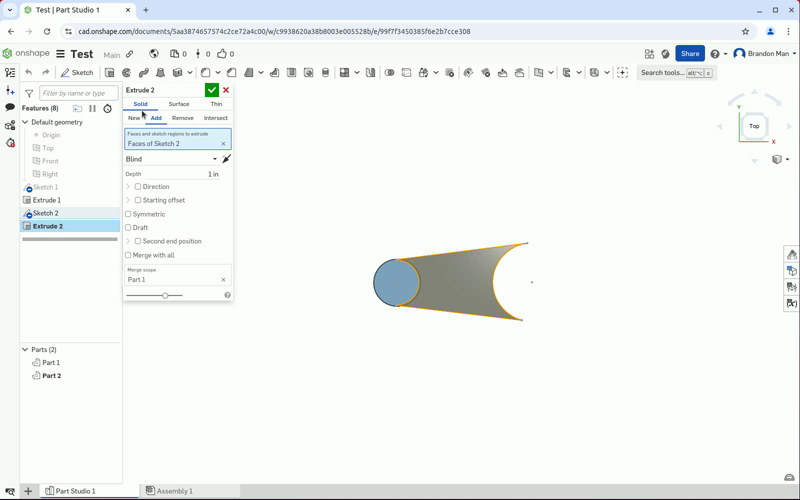
mouse_move(137, 120)
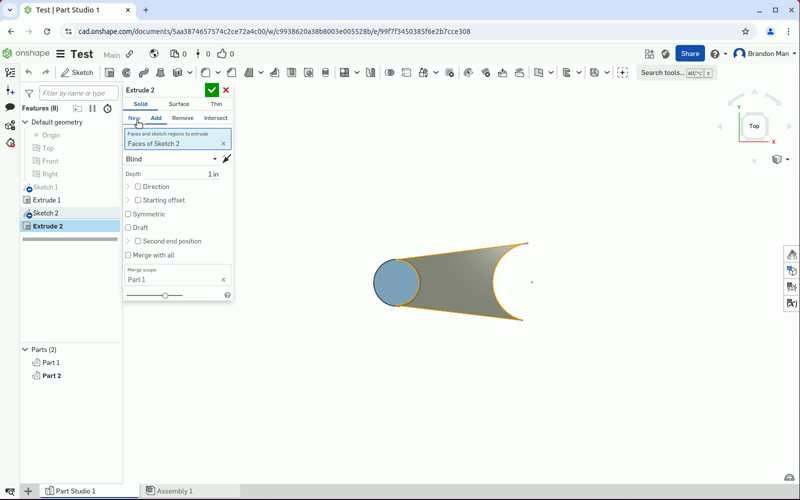
click(137, 120)
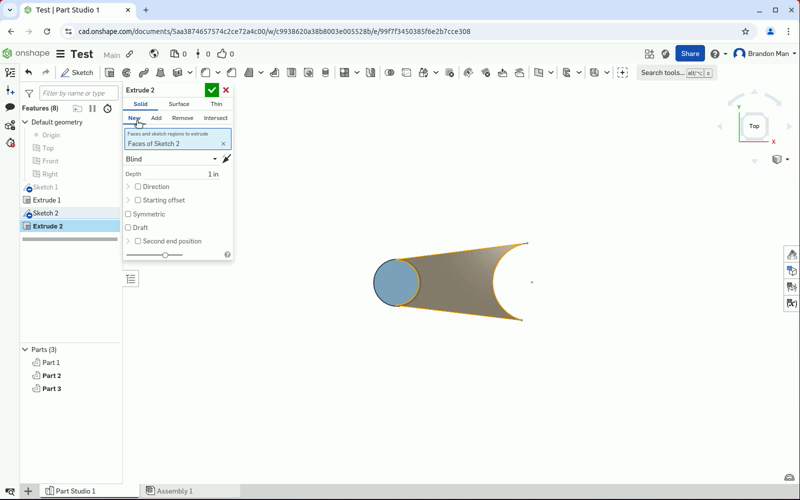
key(tab, 4)
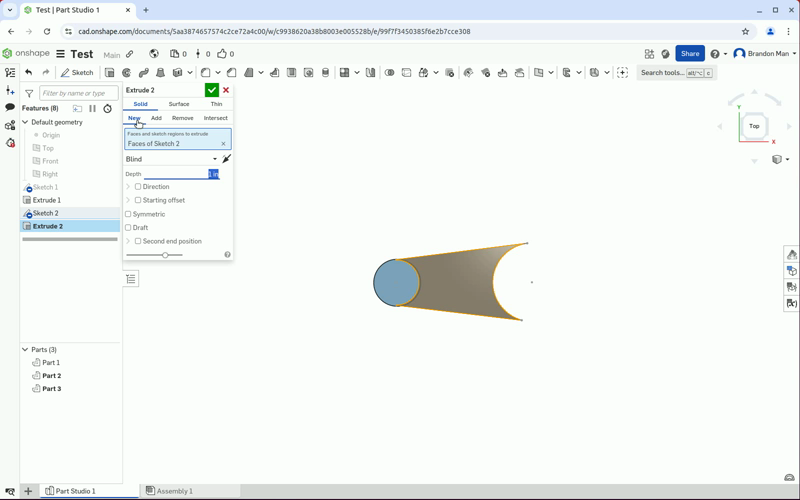
text(0.481)
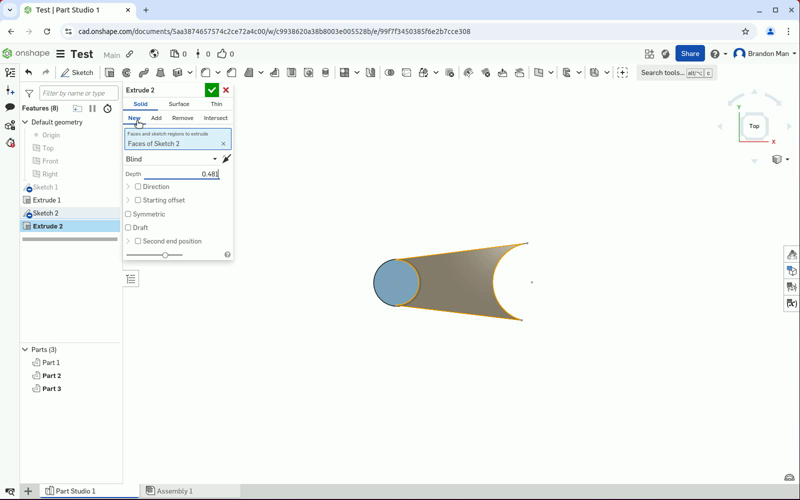
key(enter)
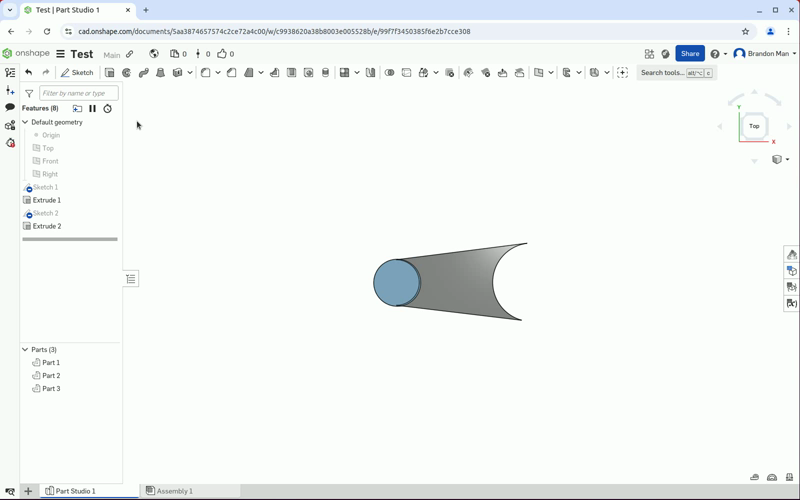
key(shift+h)
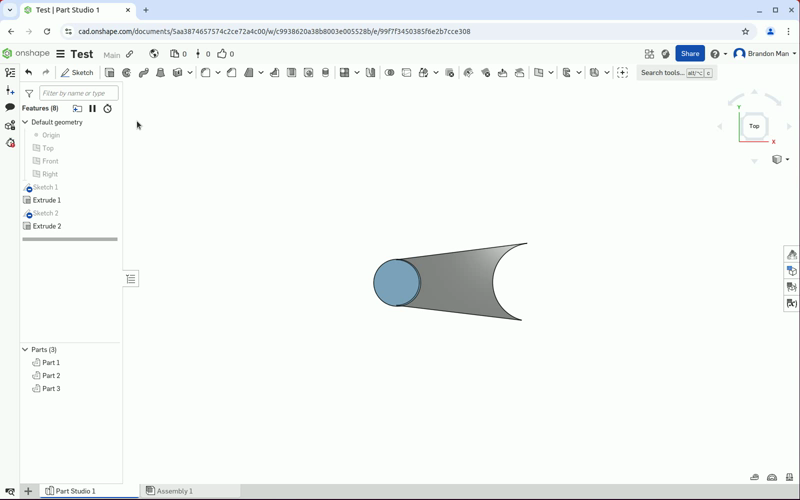
key(shift+h)
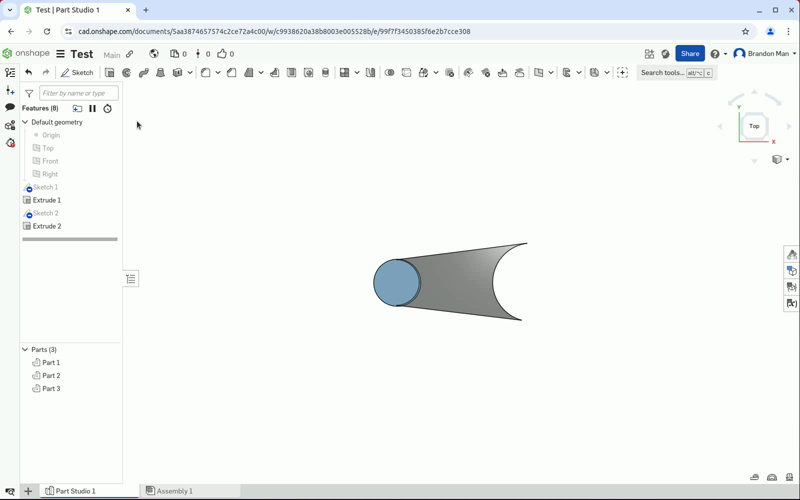
mouse_move(73, 189)
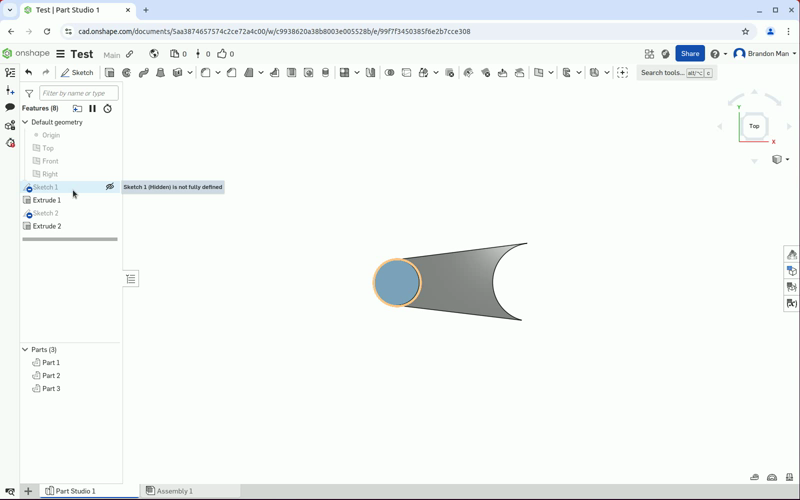
click(73, 189)
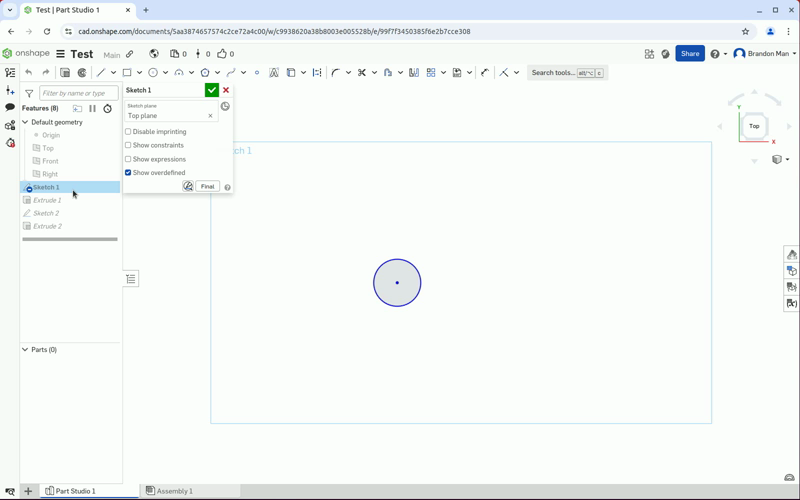
mouse_move(229, 92)
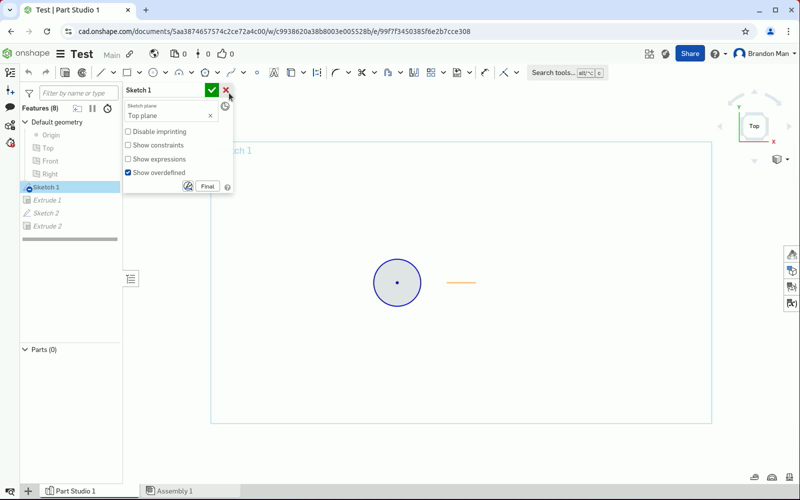
click(229, 92)
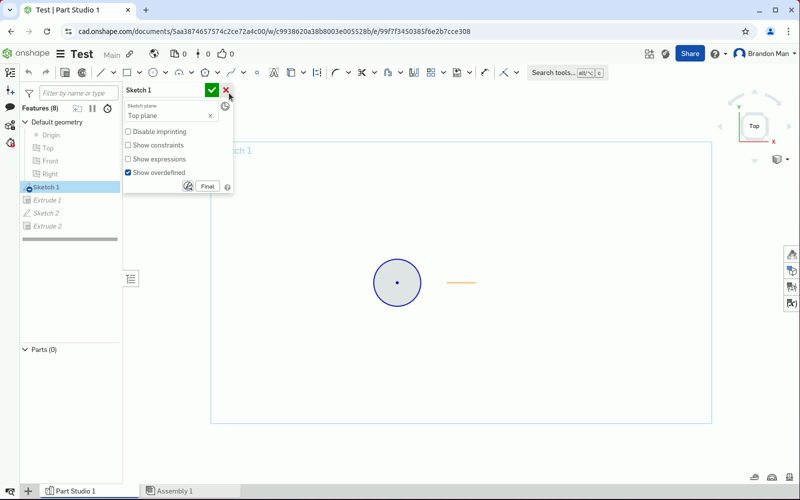
key(shift+s)
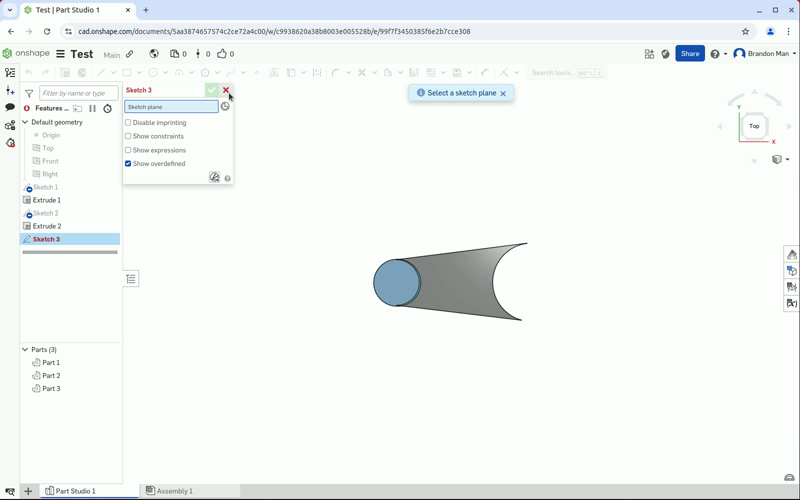
mouse_move(73, 150)
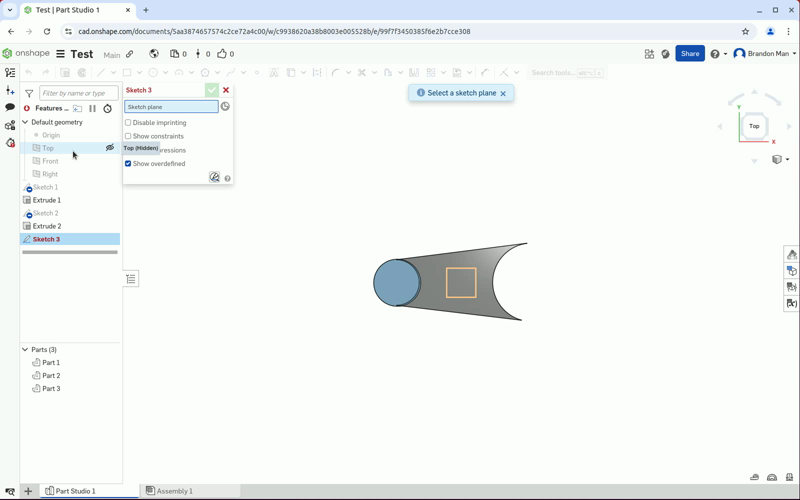
click(73, 150)
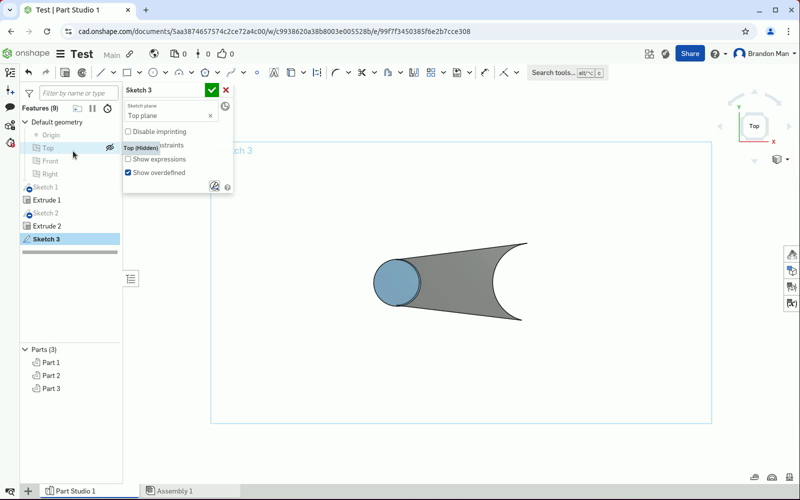
mouse_move(73, 352)
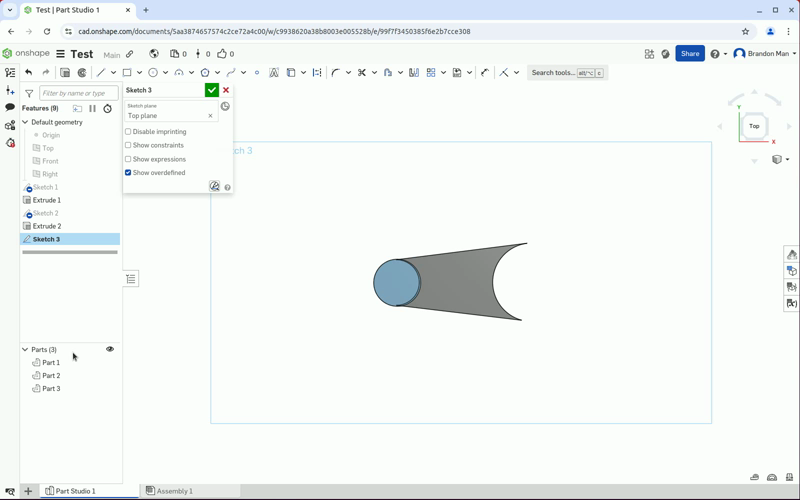
key(y)
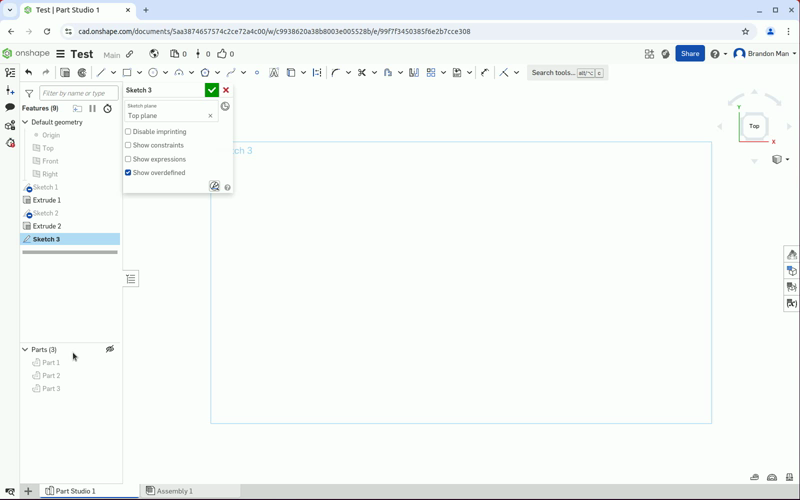
key(l)
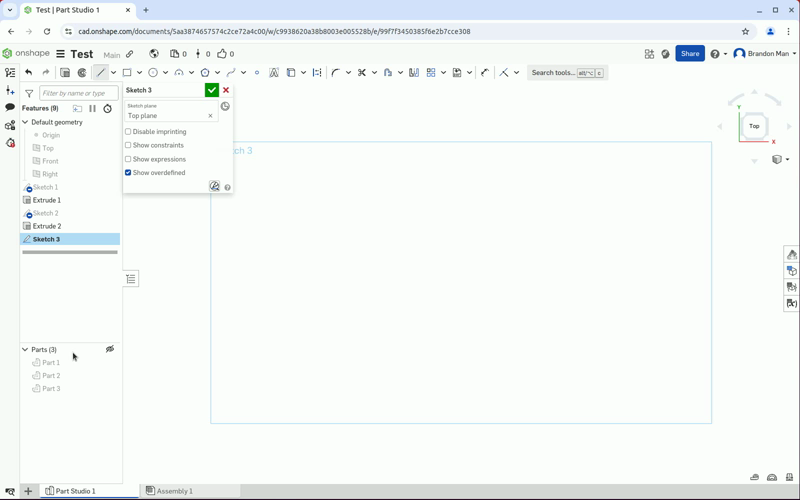
key_down(shift)
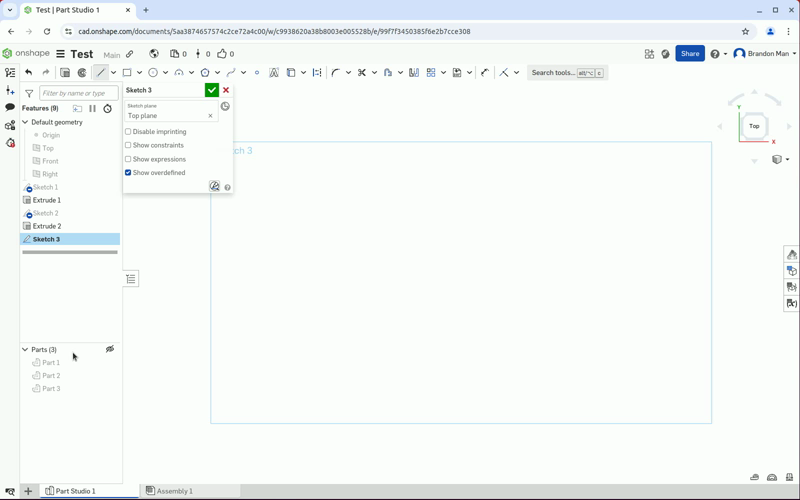
mouse_move(522, 321)
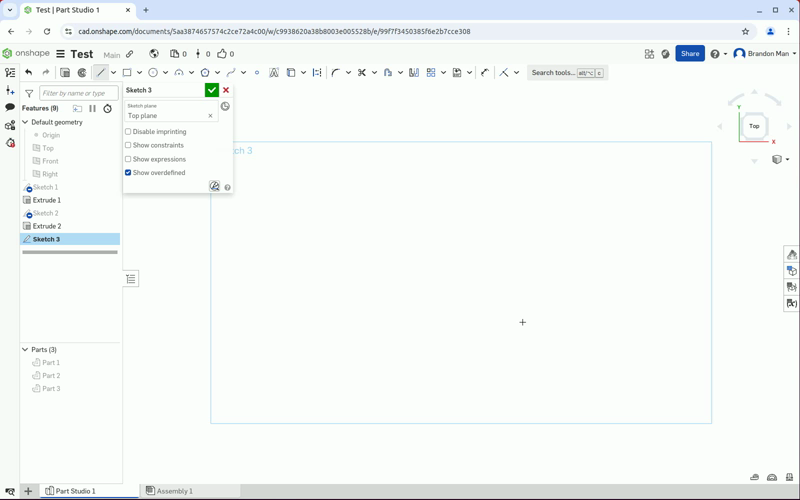
click(522, 321)
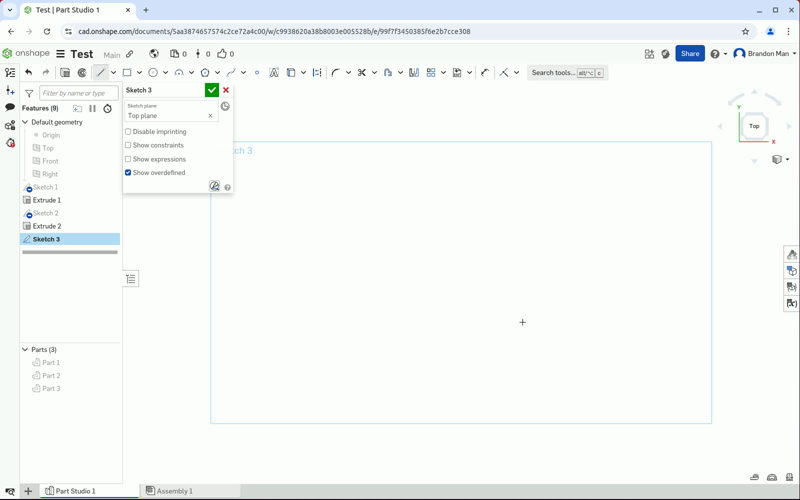
key_up(shift)
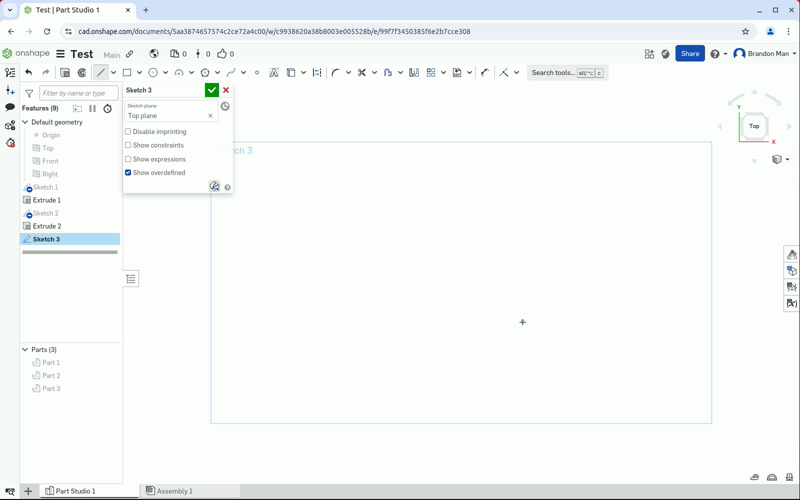
key_down(shift)
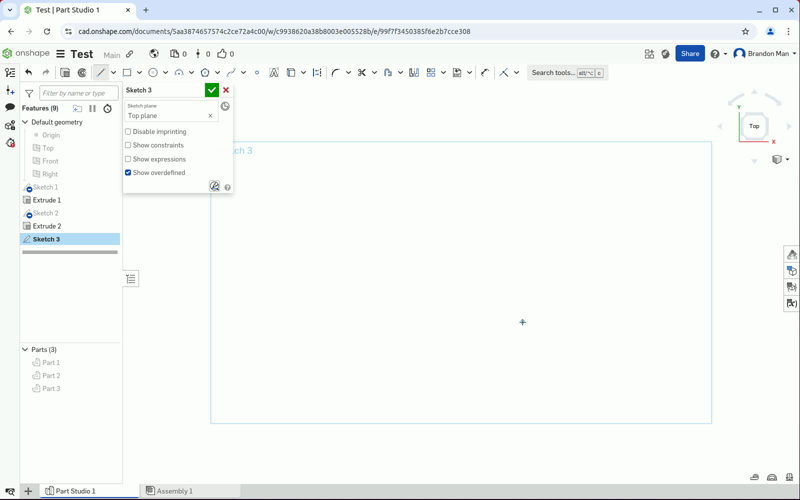
mouse_move(552, 321)
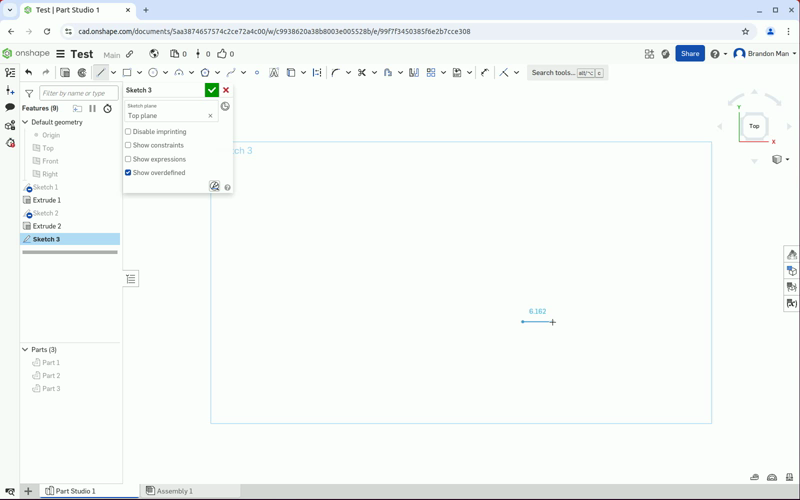
mouse_move(532, 323)
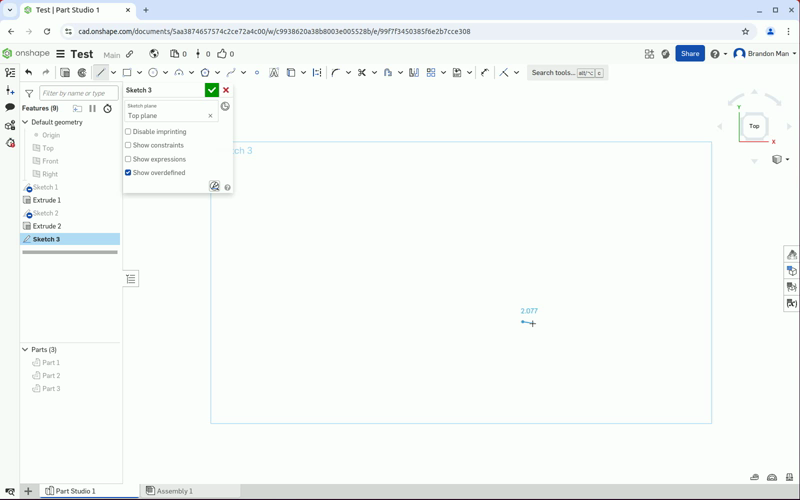
click(532, 323)
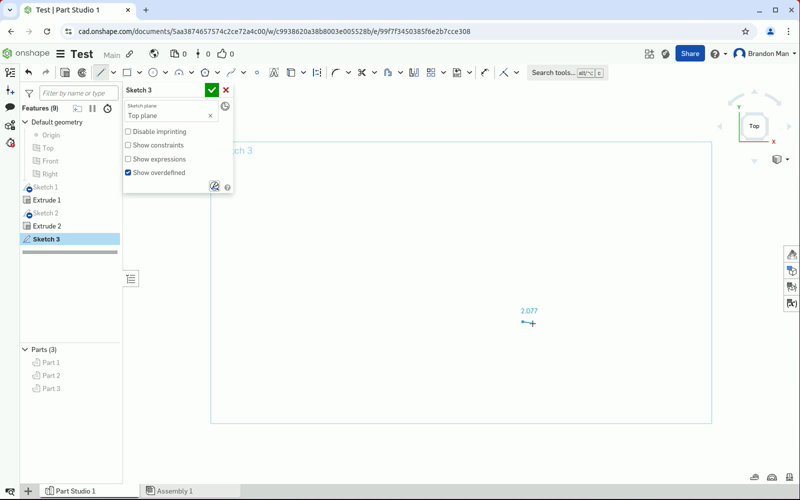
key_up(shift)
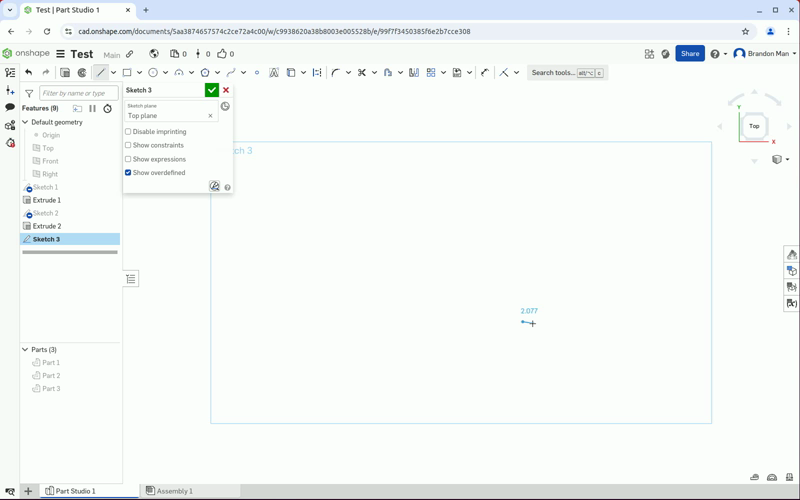
key(esc)
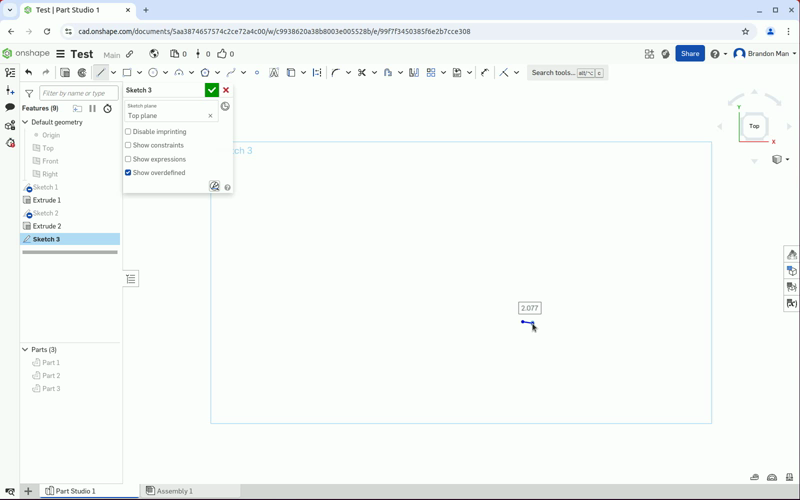
key(a)
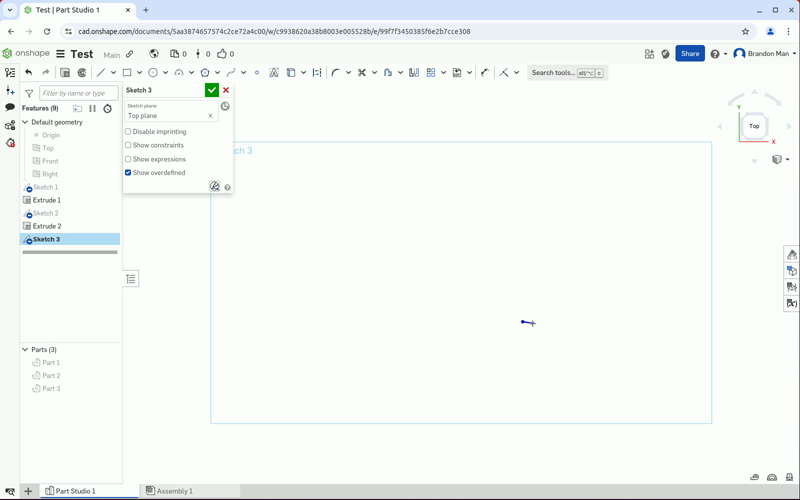
mouse_move(532, 323)
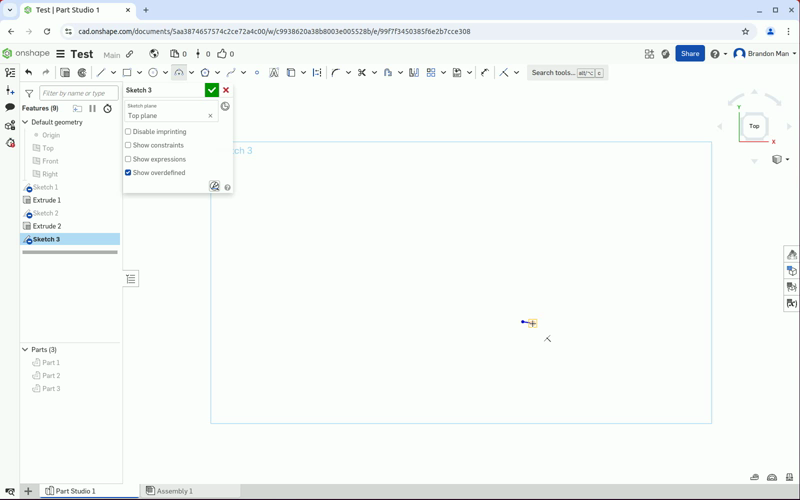
click(532, 323)
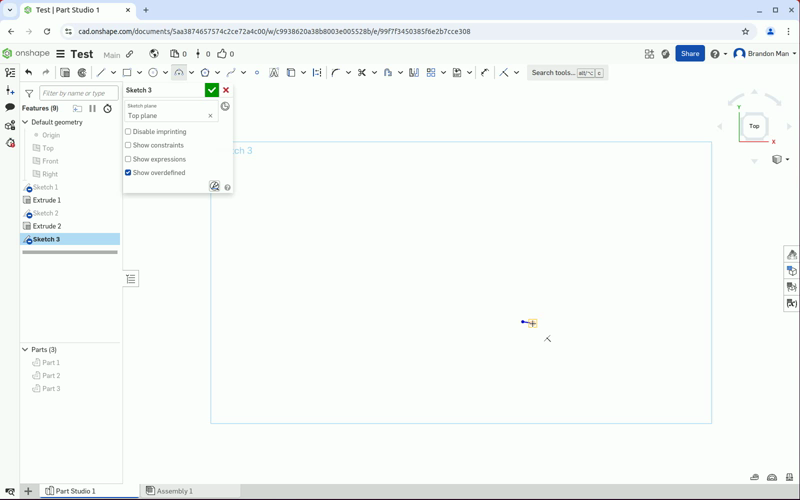
mouse_move(522, 321)
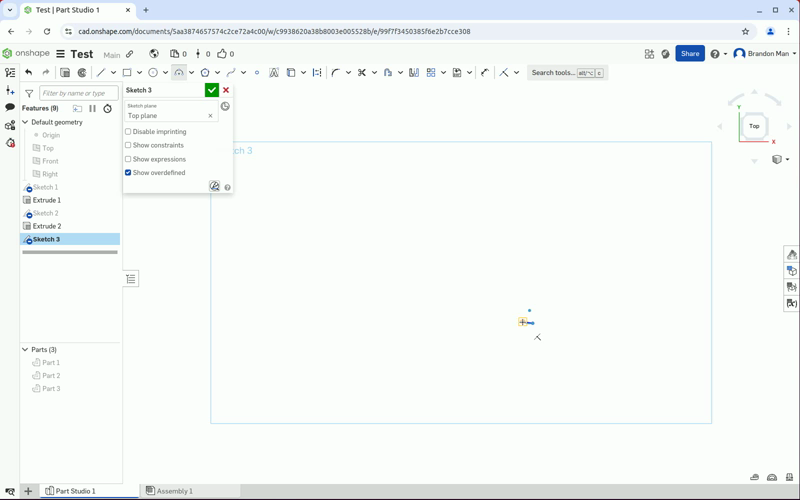
click(522, 321)
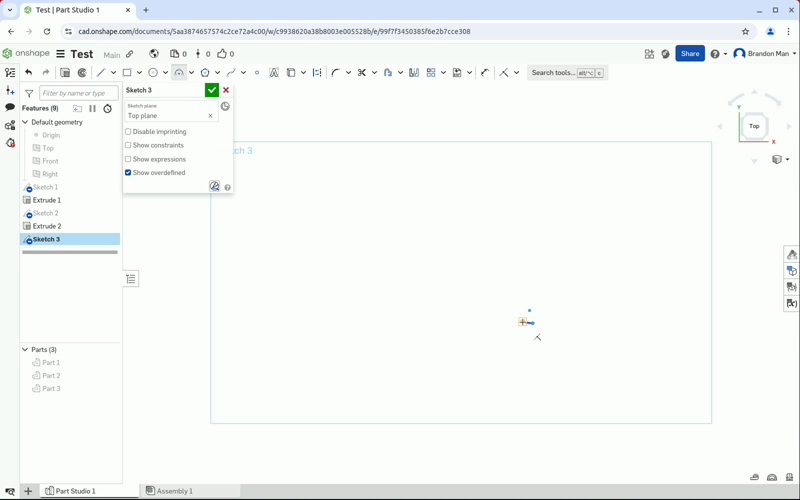
key_down(shift)
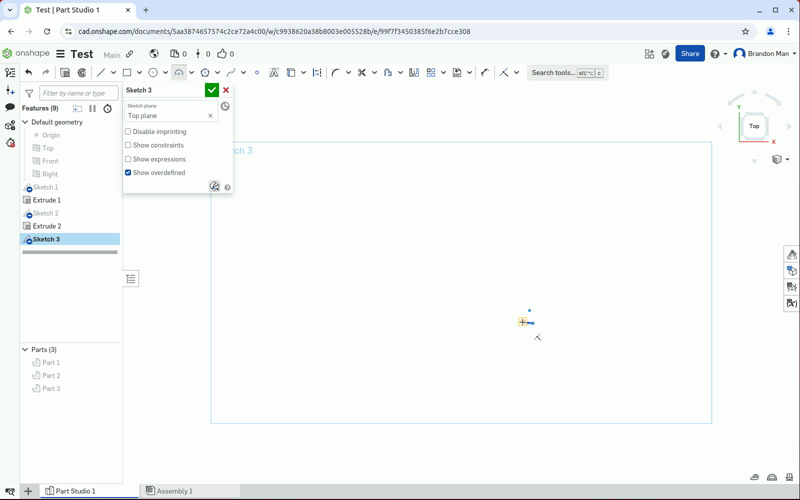
mouse_move(540, 248)
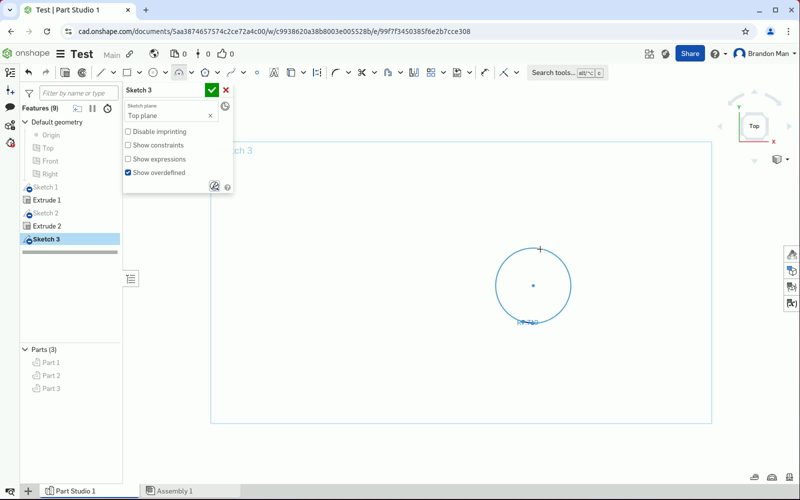
click(540, 248)
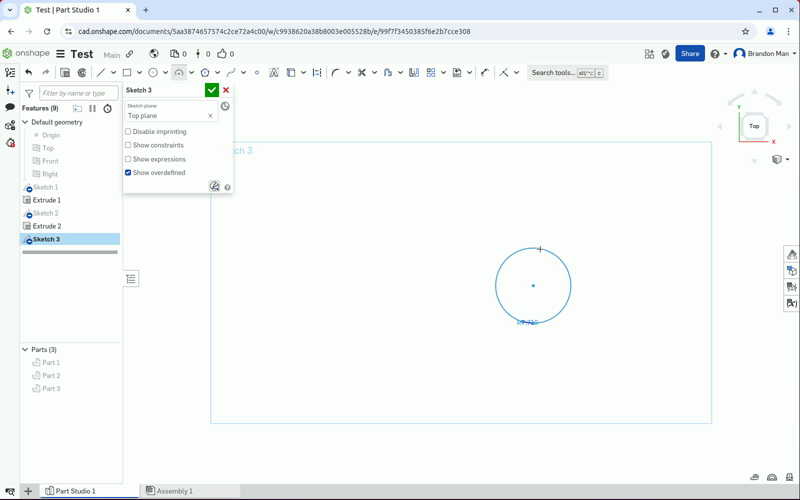
key_up(shift)
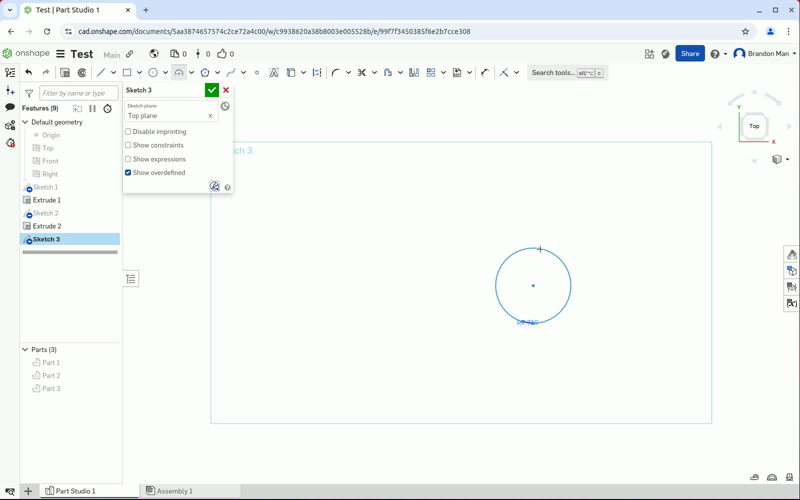
key(esc)
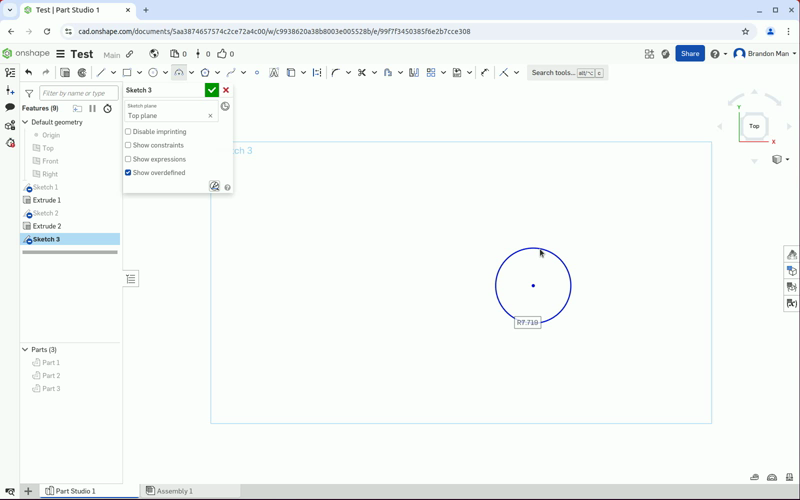
mouse_move(514, 287)
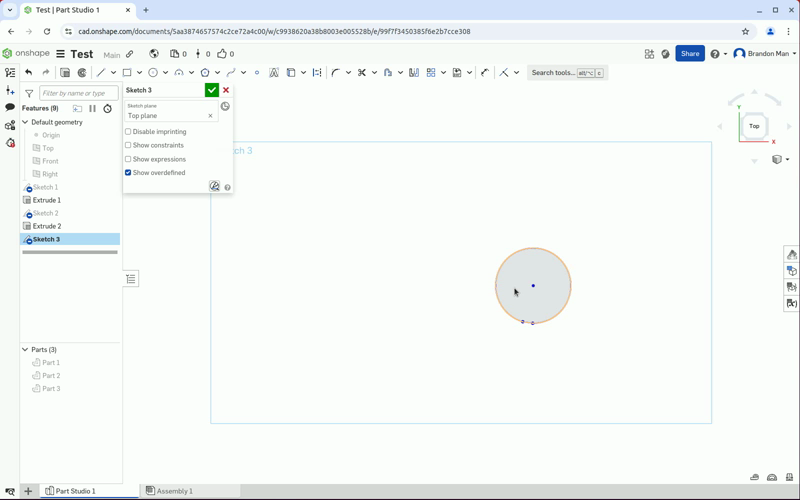
click(514, 287)
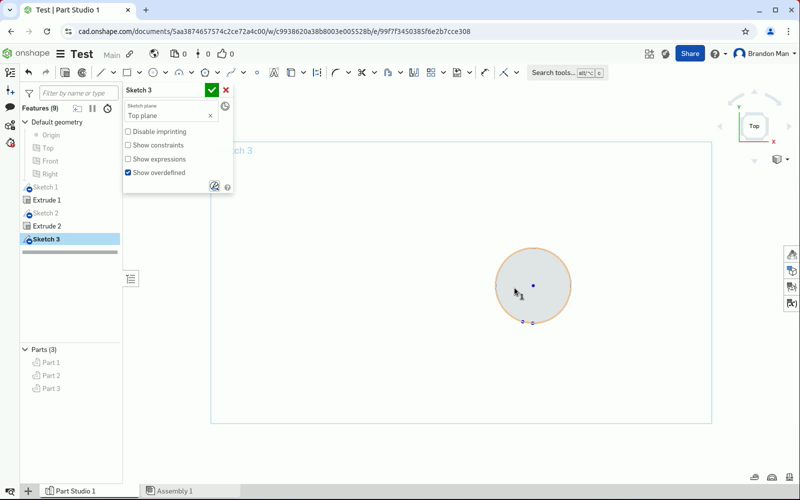
mouse_move(73, 352)
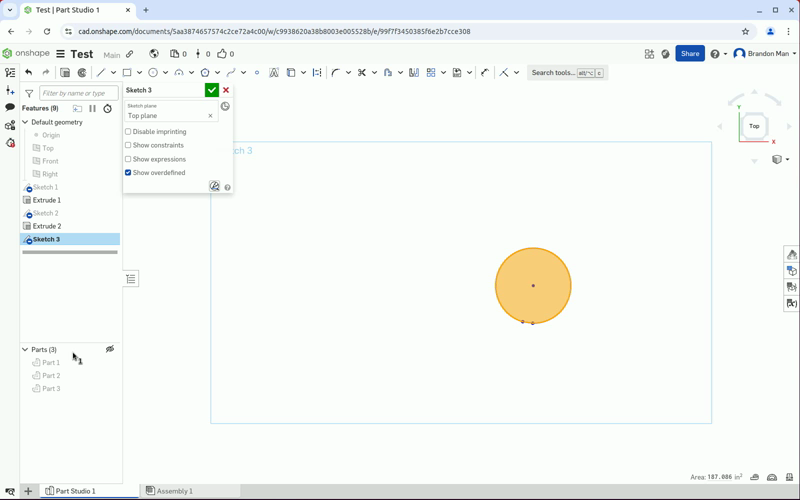
key(shift+y)
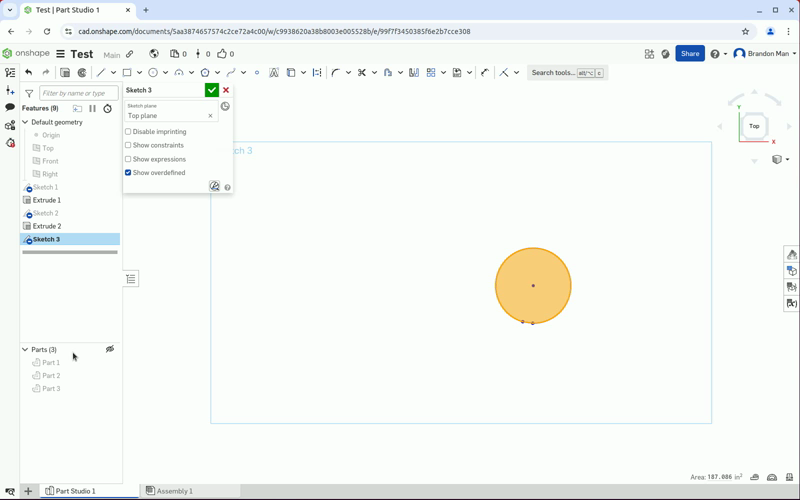
key(shift+e)
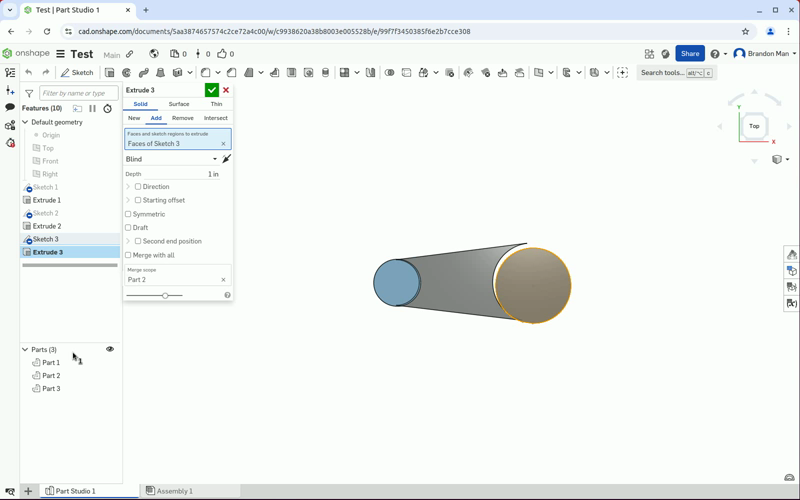
mouse_move(143, 106)
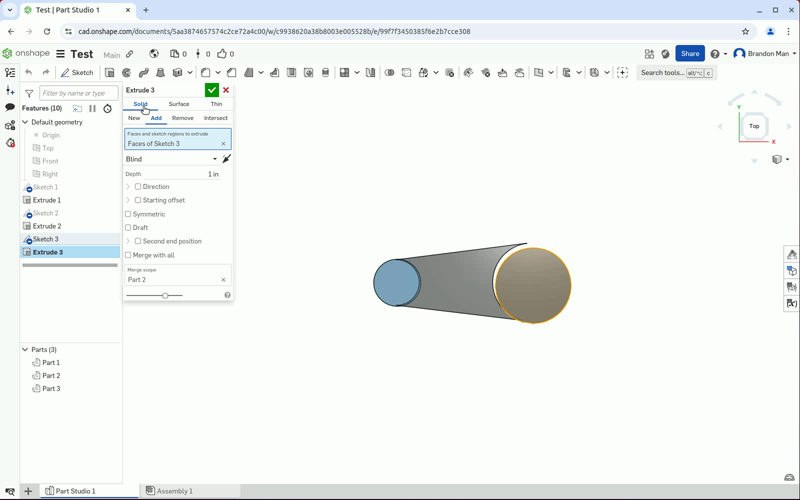
click(143, 106)
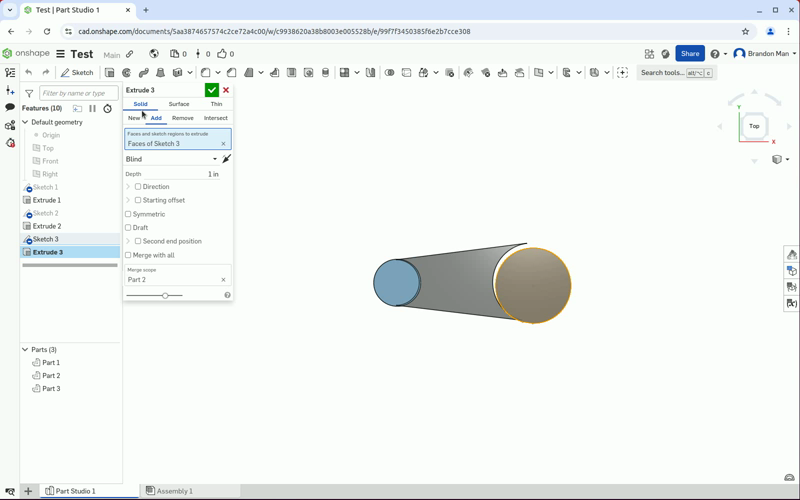
mouse_move(137, 120)
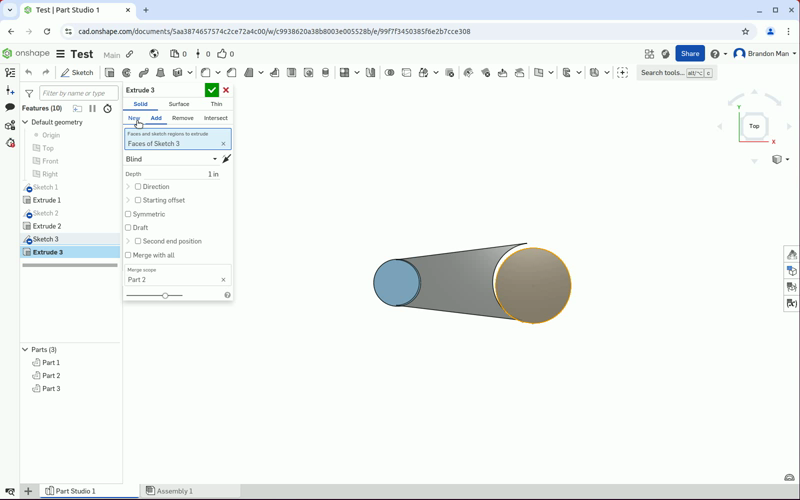
click(137, 120)
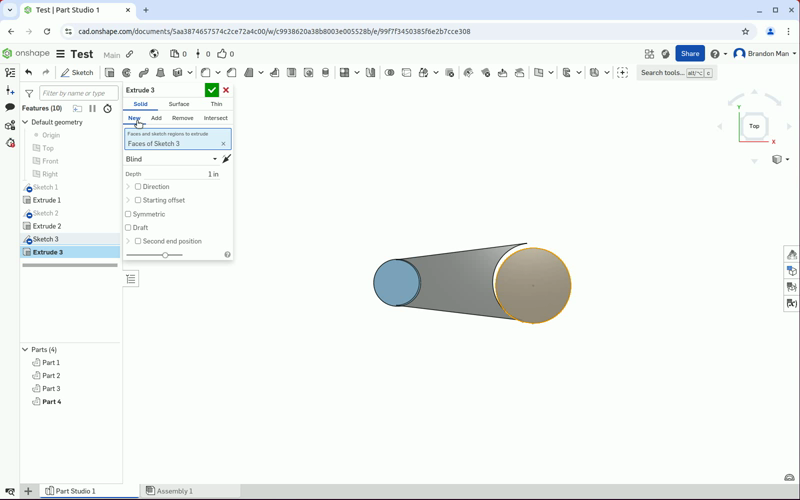
key(tab, 4)
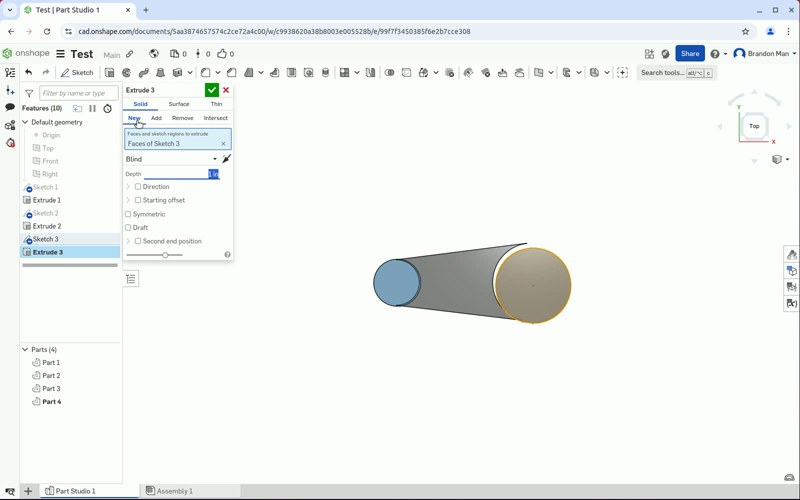
text(0.481)
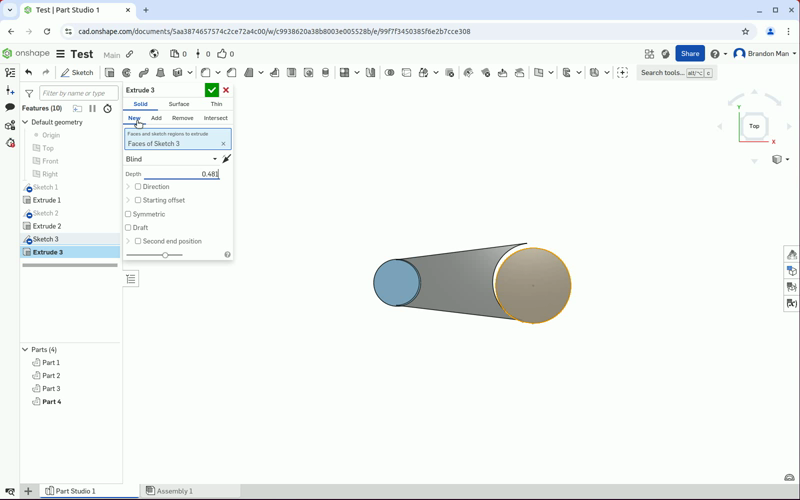
key(enter)
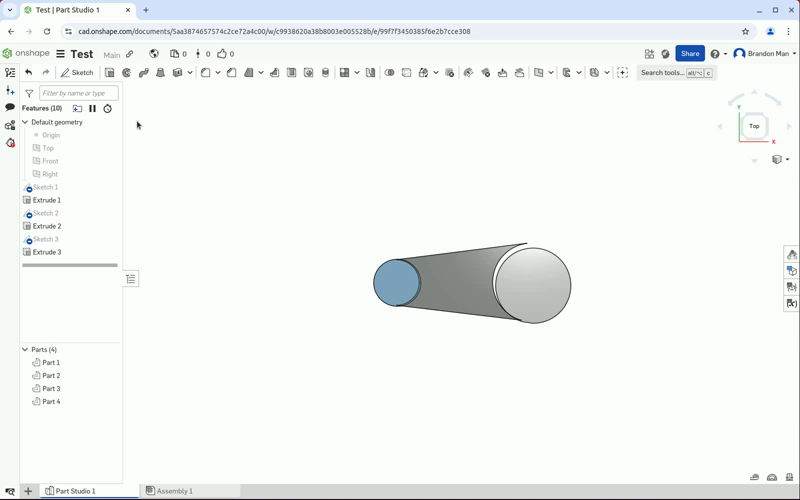
key(shift+h)
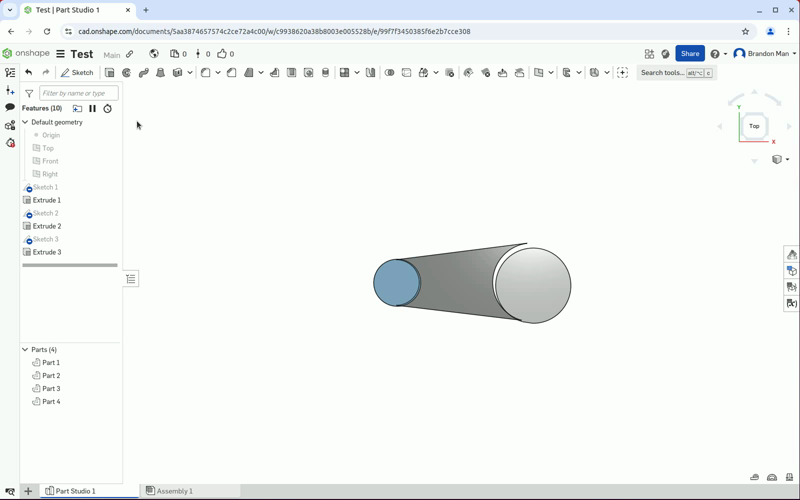
key(shift+h)
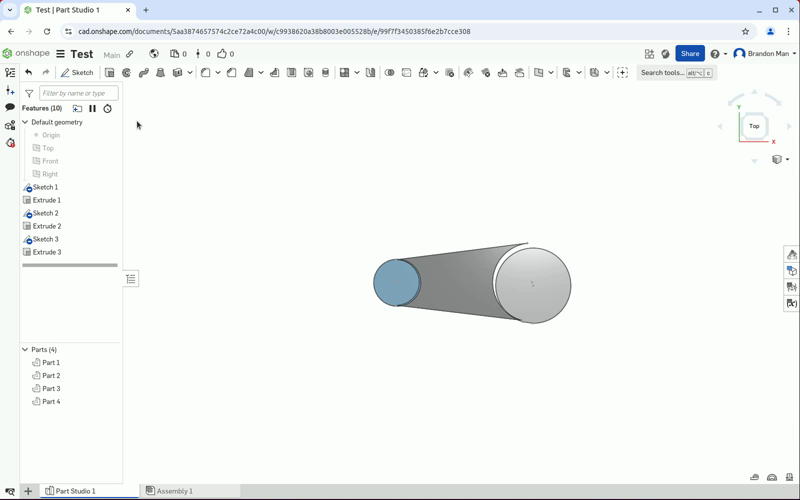
key(shift+7)
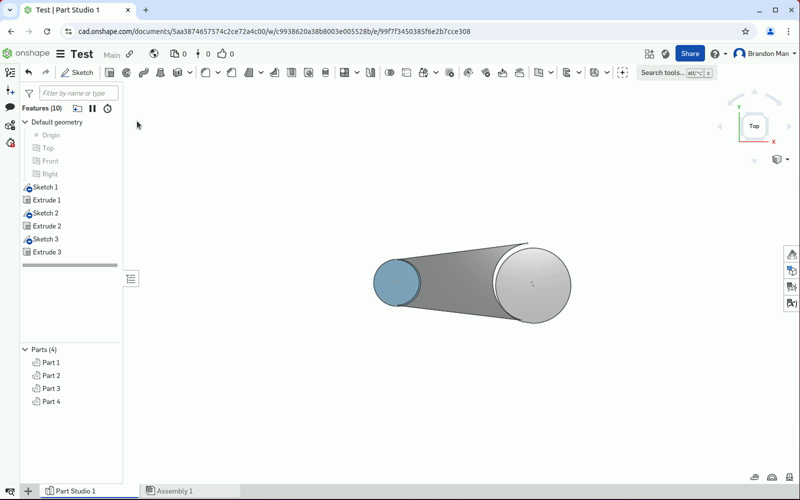
key(up, 3)
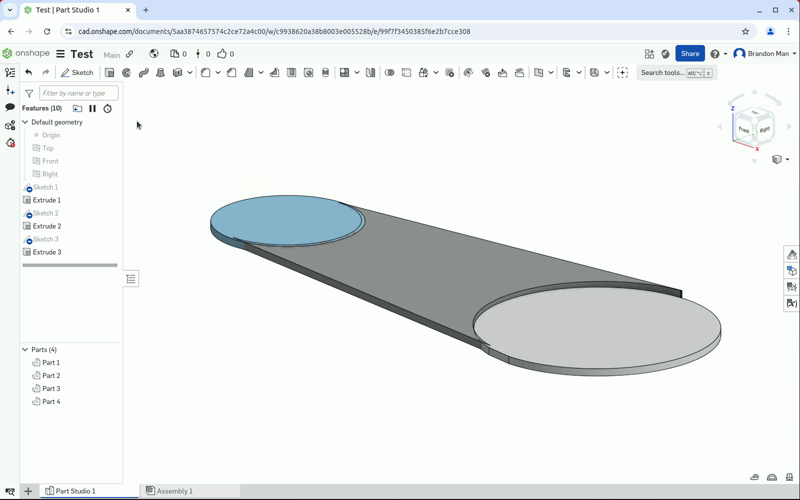
key(left, 3)
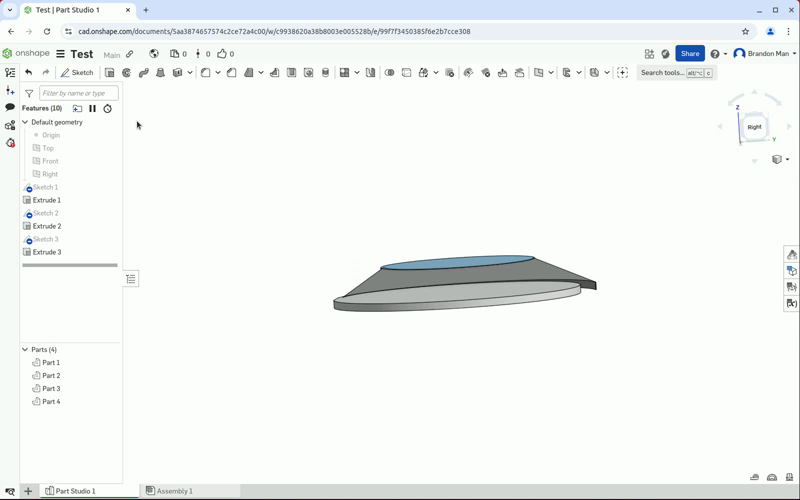
key(right, 3)
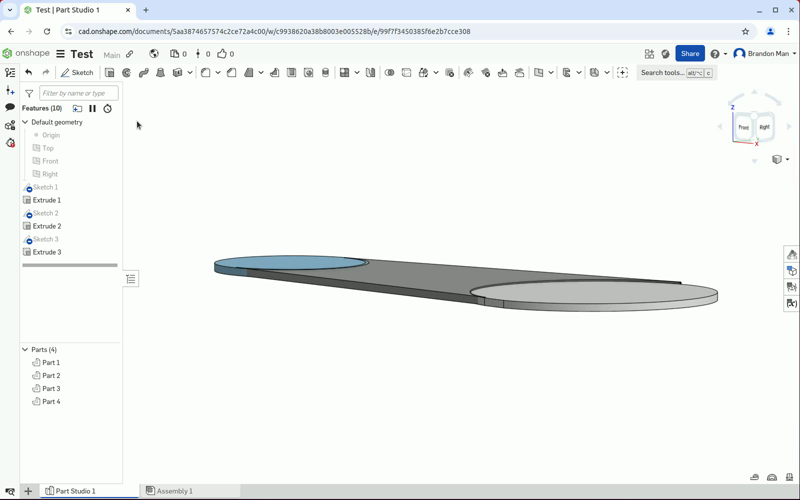
key(down, 3)
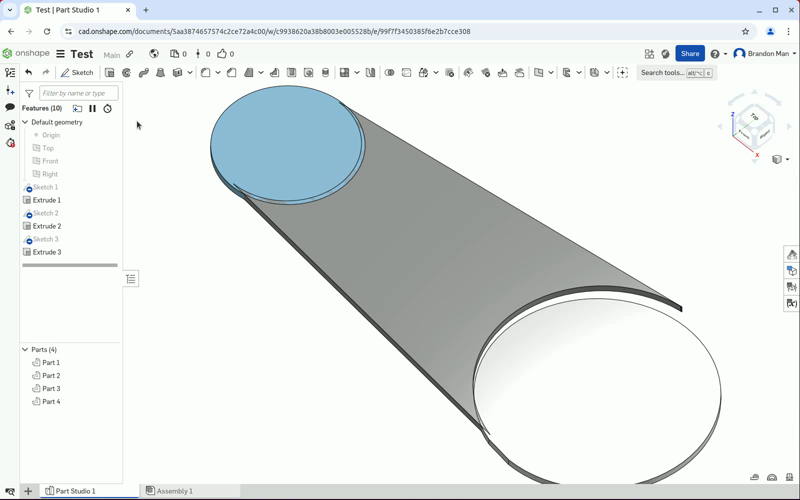
mouse_move(73, 189)
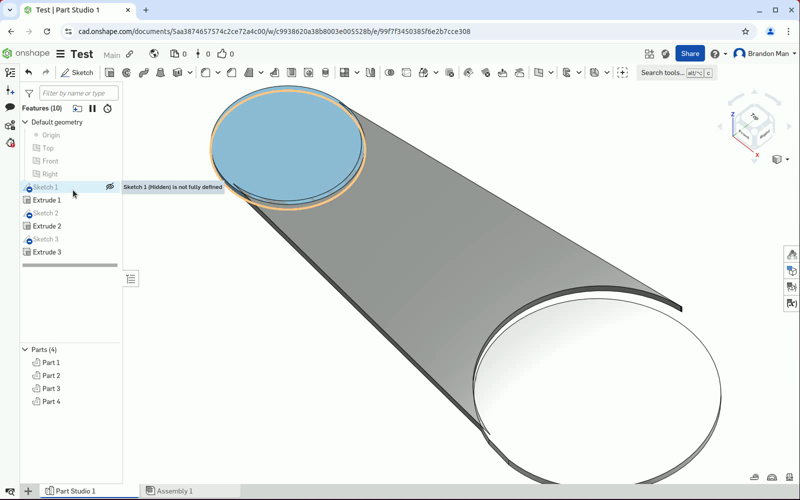
click(73, 189)